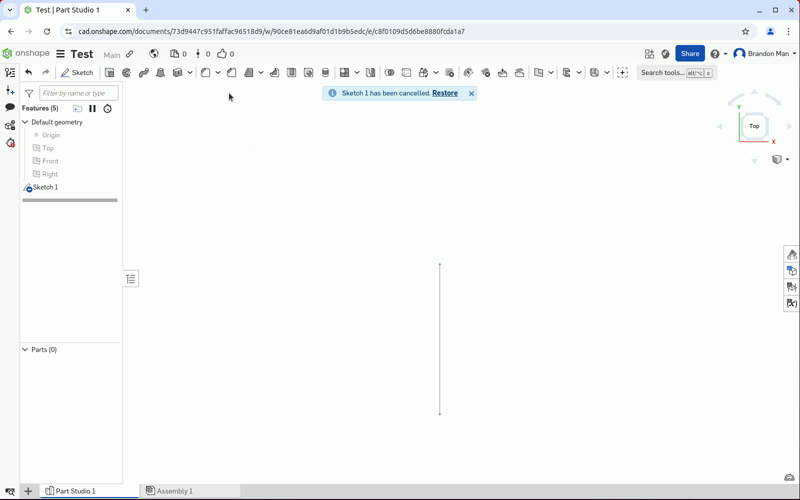
key(shift+h)
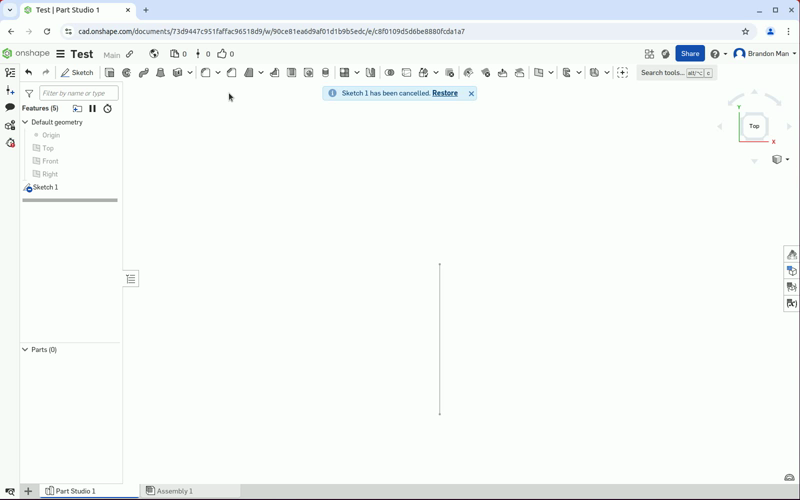
key(shift+s)
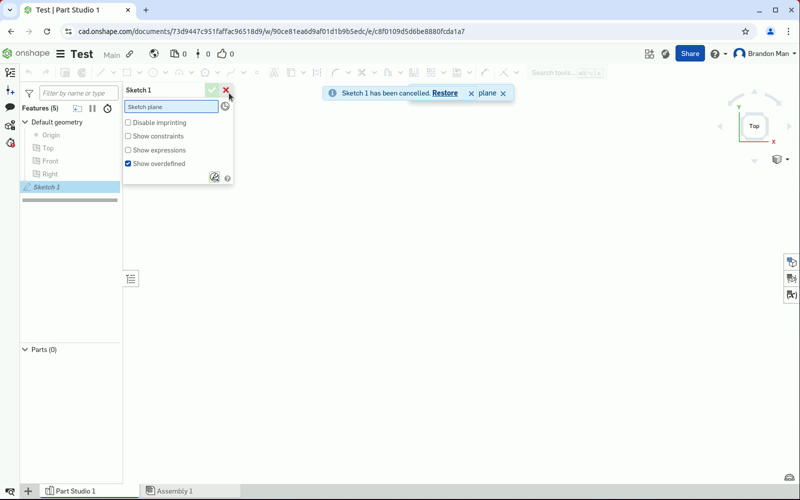
mouse_move(73, 150)
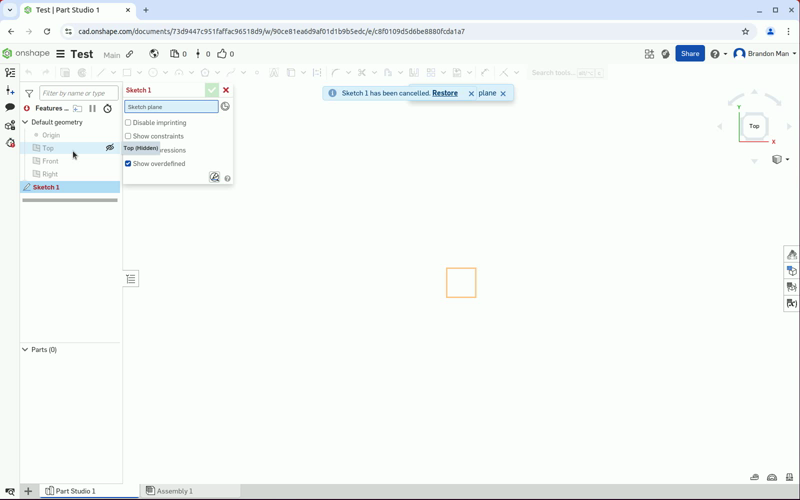
click(73, 150)
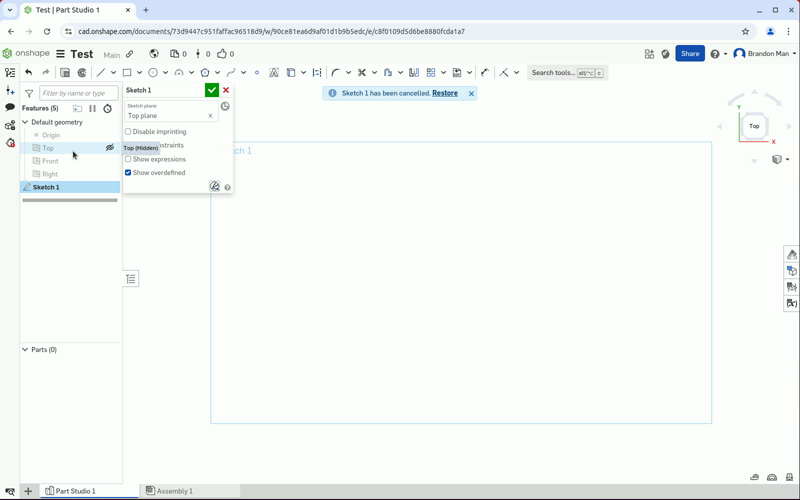
mouse_move(73, 352)
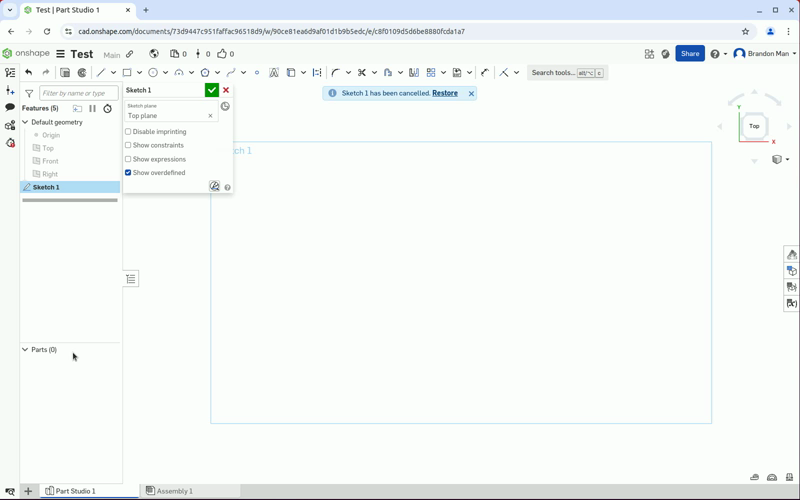
key(y)
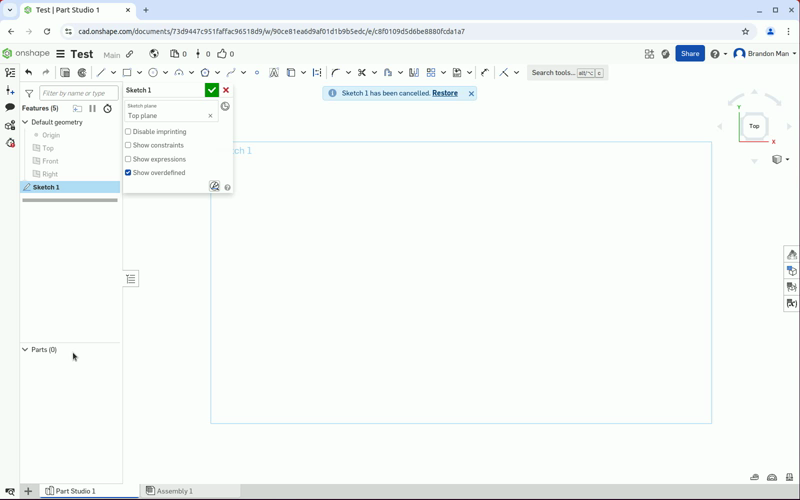
key(l)
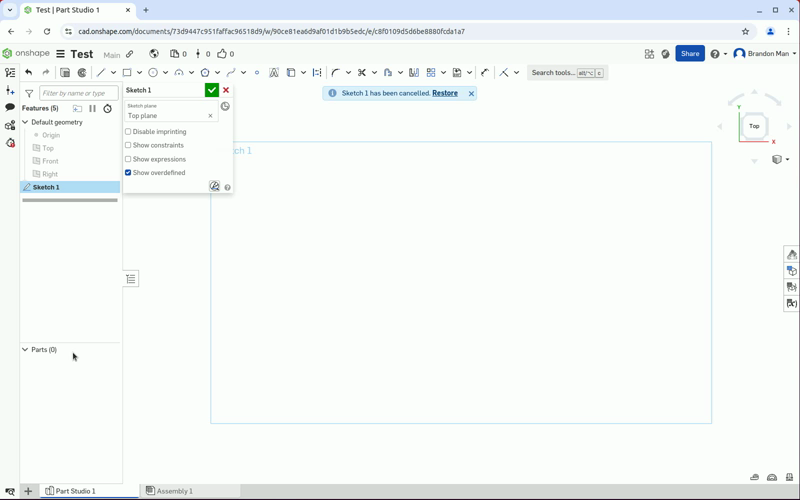
key_down(shift)
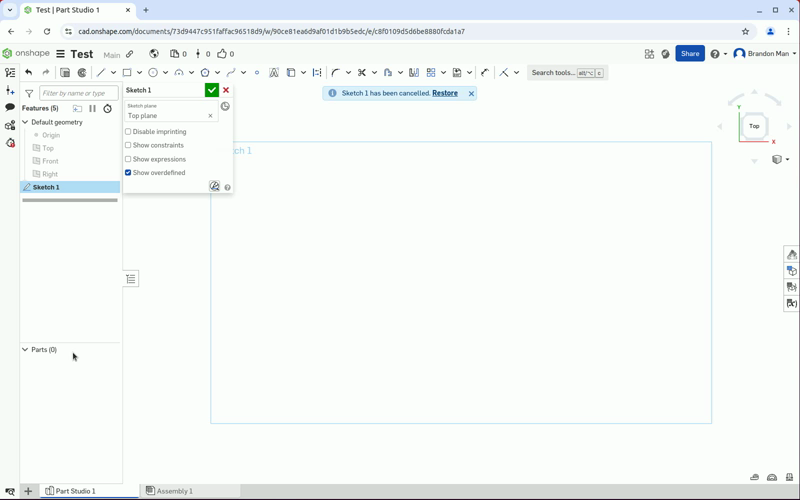
mouse_move(460, 282)
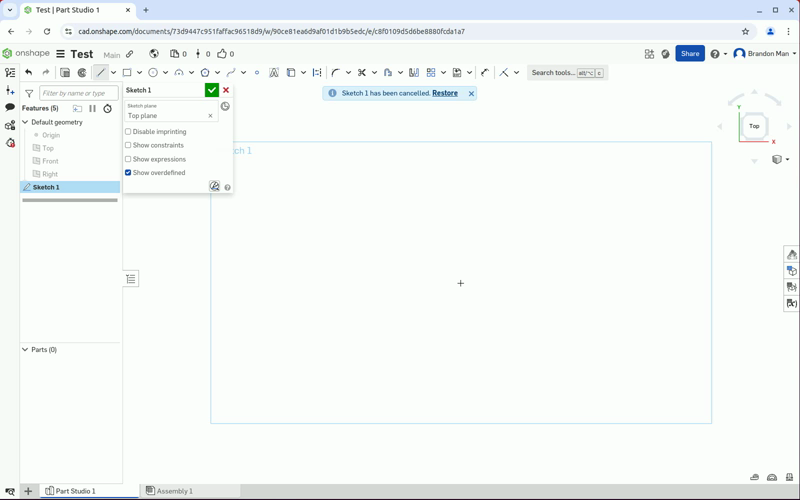
click(460, 282)
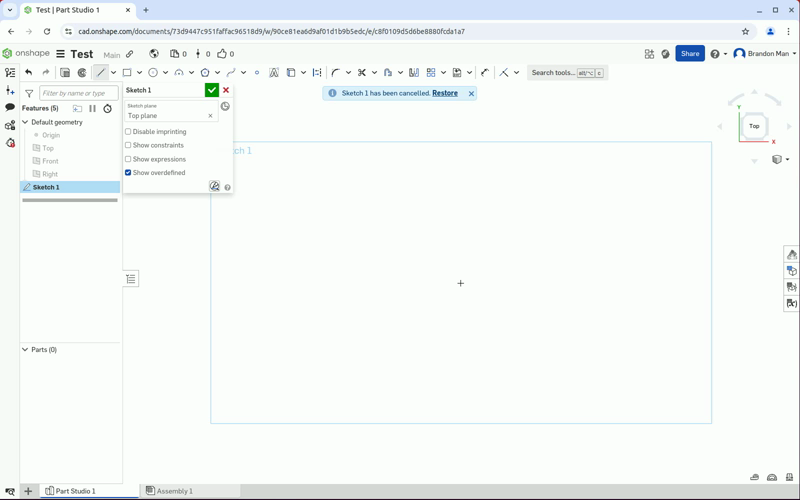
key_up(shift)
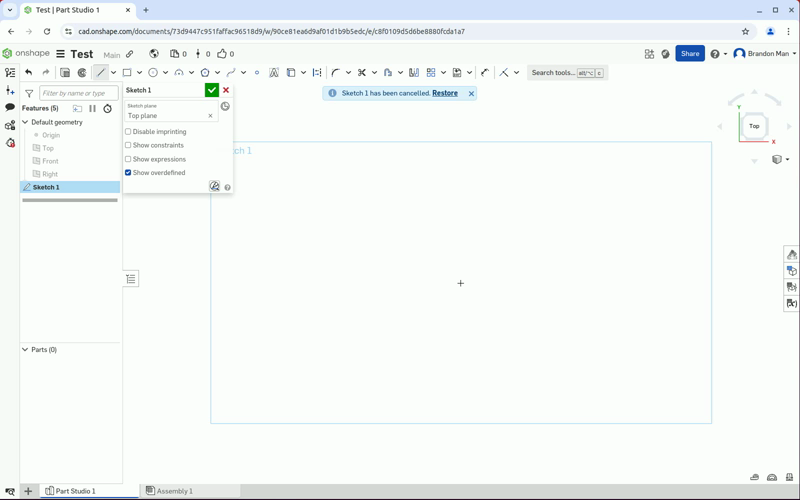
key_down(shift)
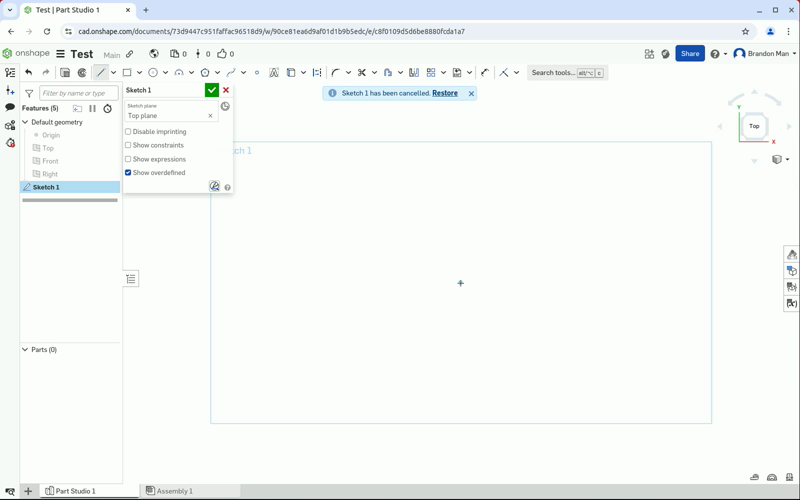
mouse_move(544, 282)
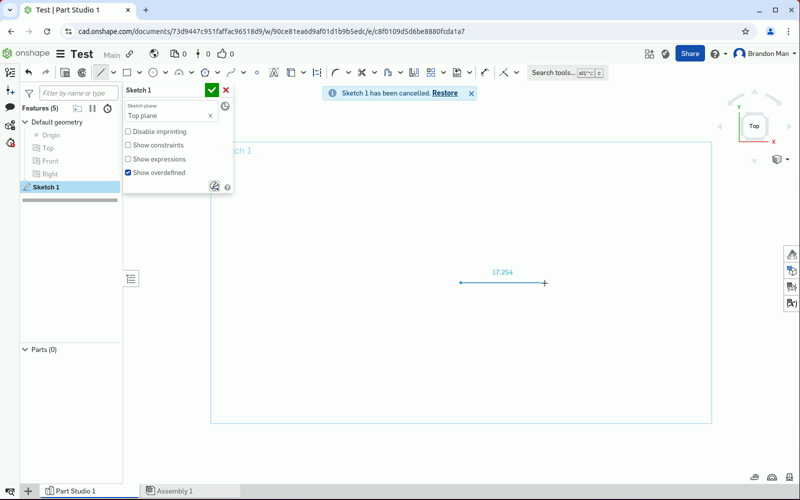
click(544, 282)
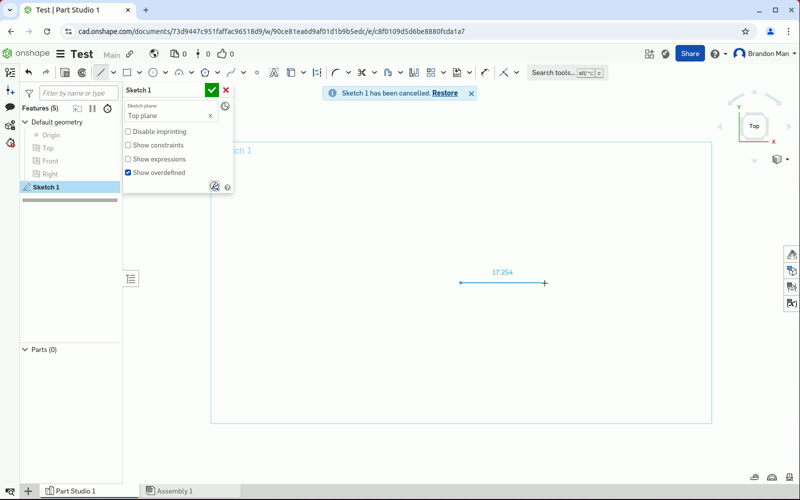
key_up(shift)
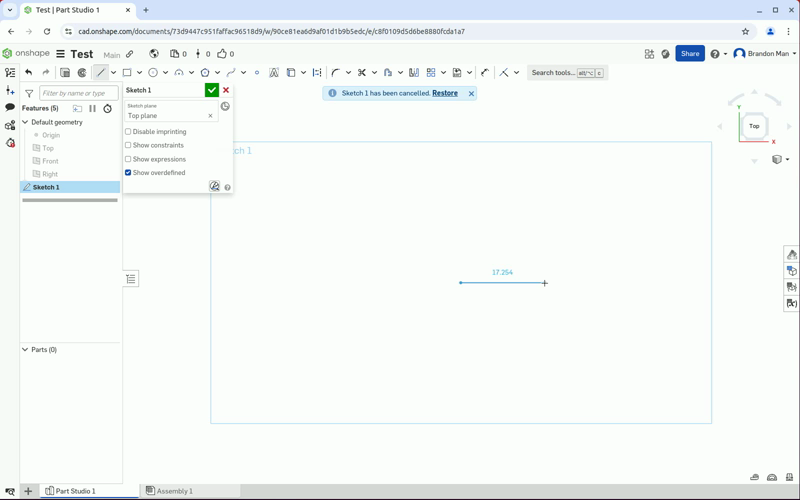
key(esc)
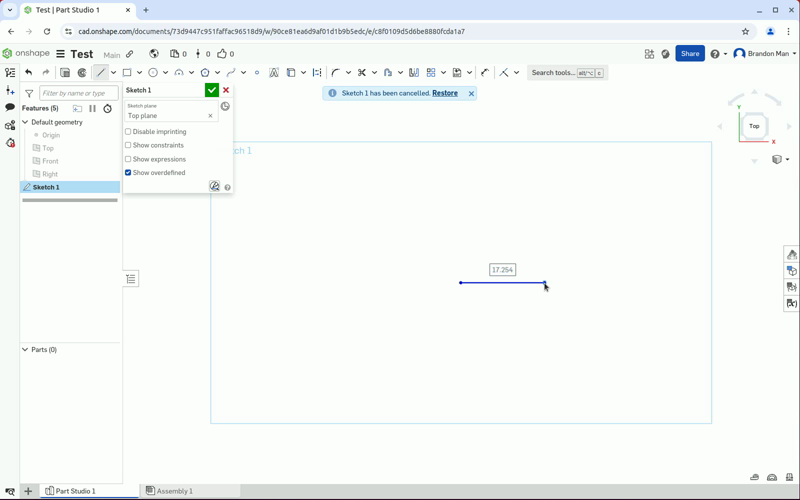
key(a)
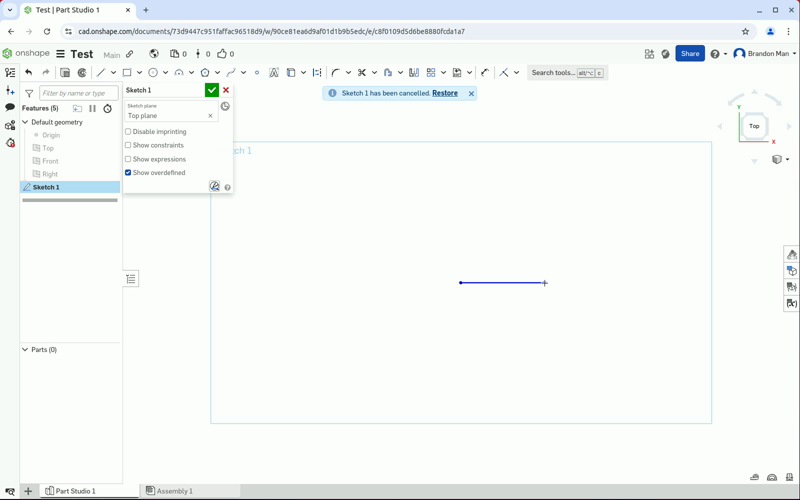
mouse_move(544, 282)
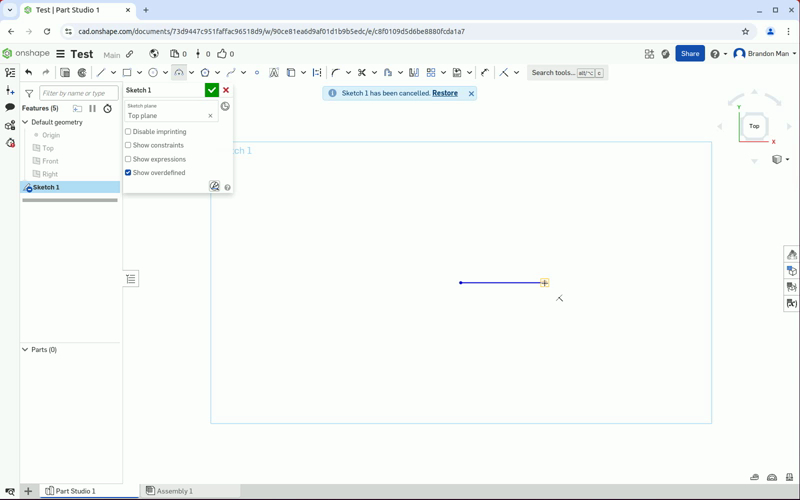
click(544, 282)
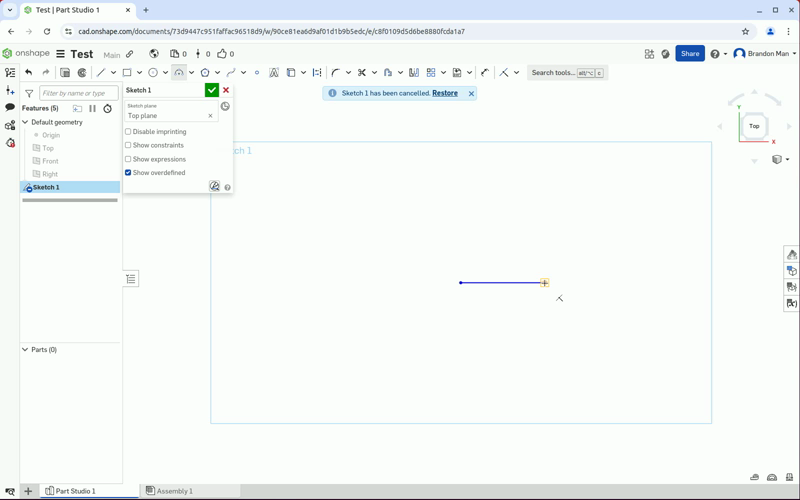
key_down(shift)
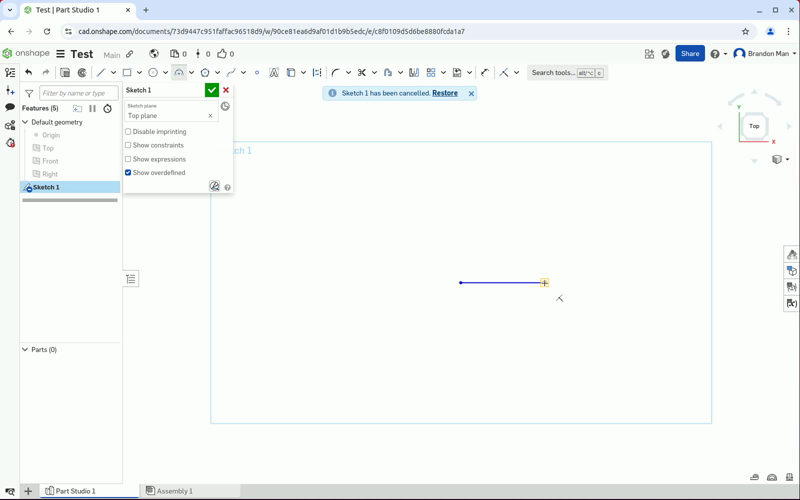
mouse_move(544, 226)
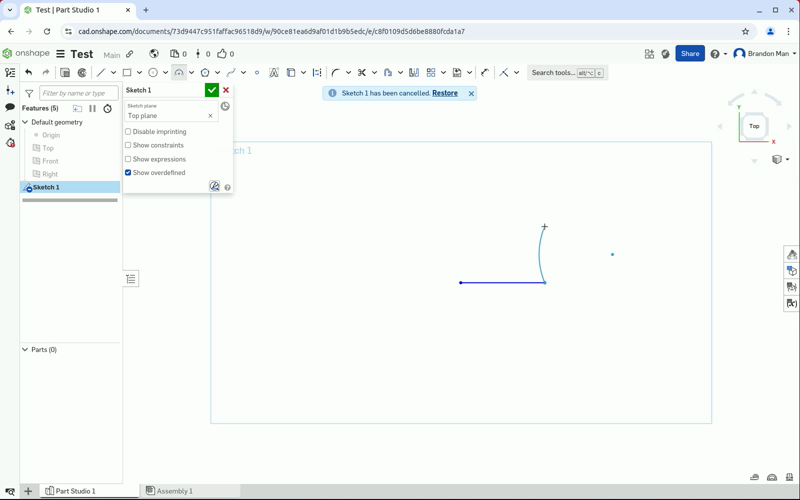
click(544, 226)
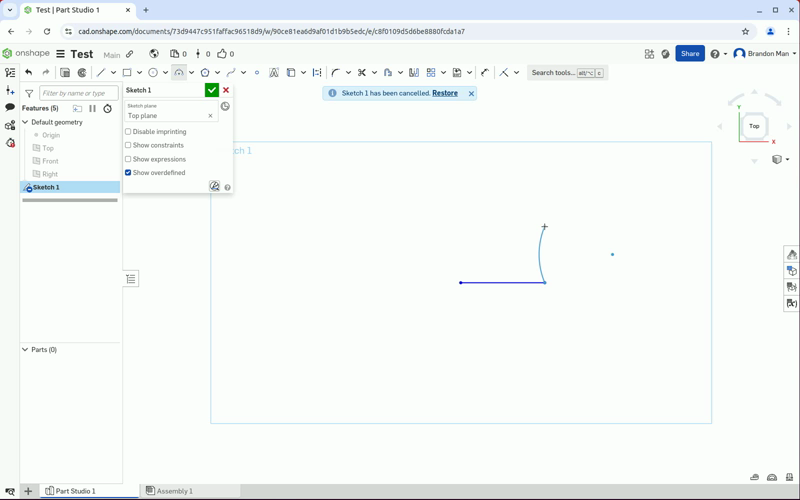
mouse_move(573, 254)
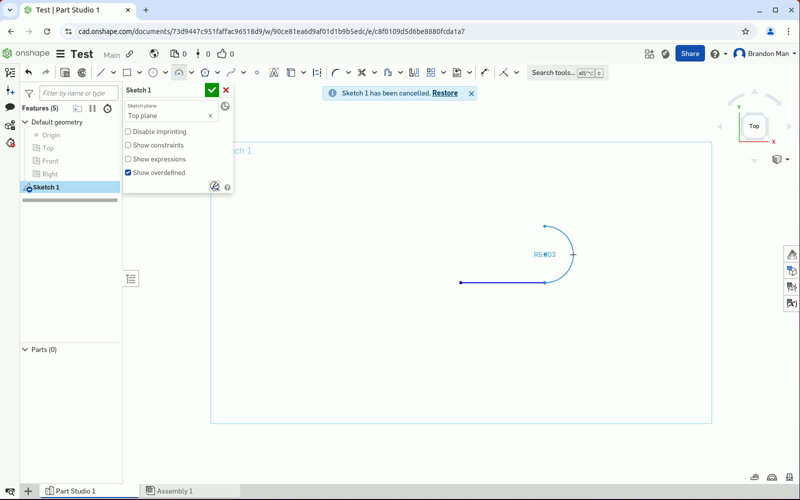
click(573, 254)
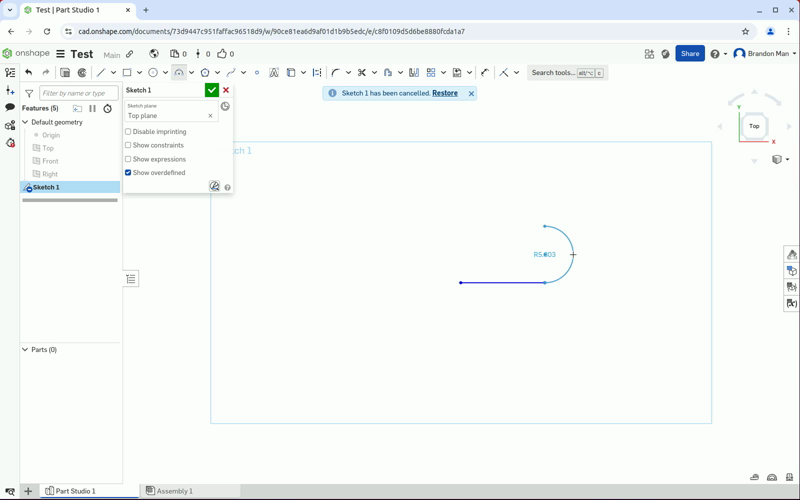
key_up(shift)
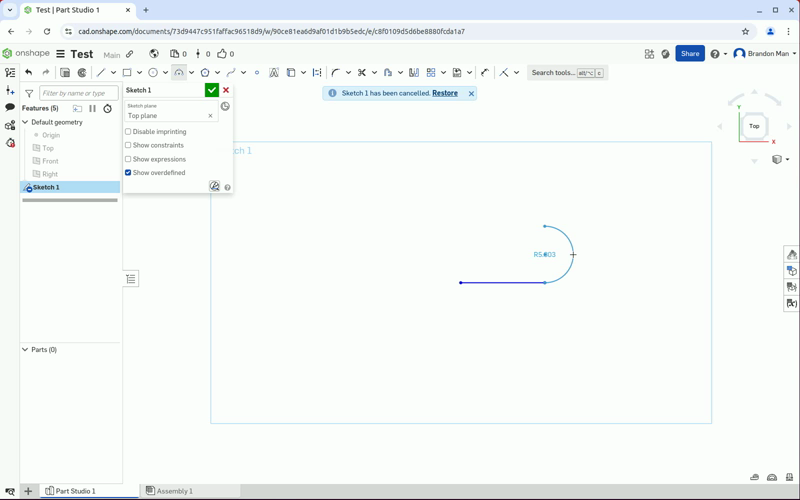
key(esc)
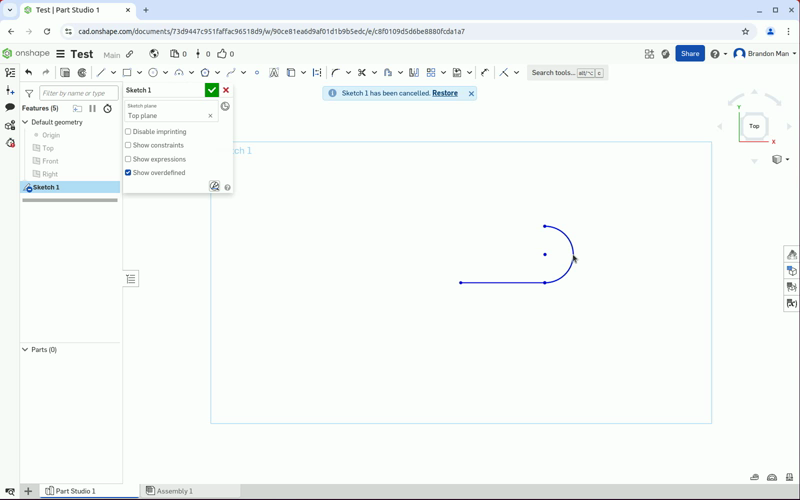
key(l)
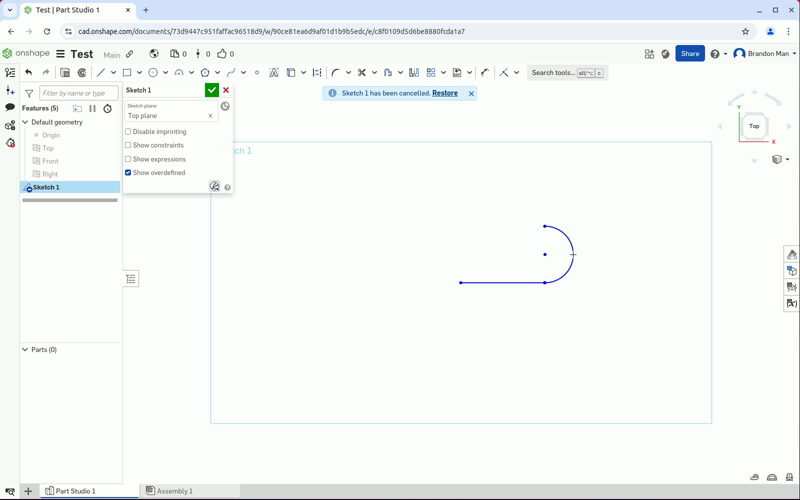
mouse_move(544, 226)
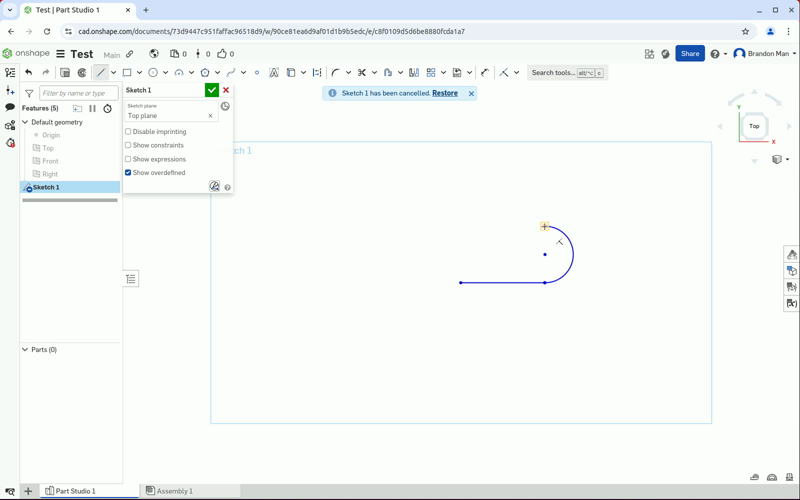
click(544, 226)
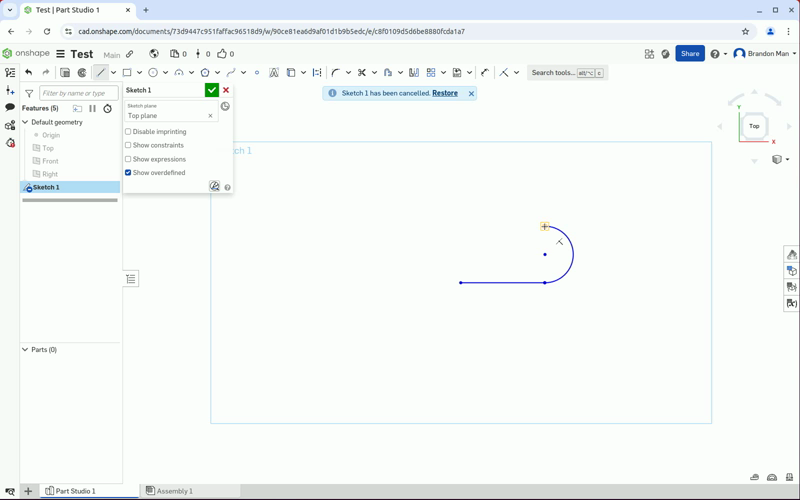
key_down(shift)
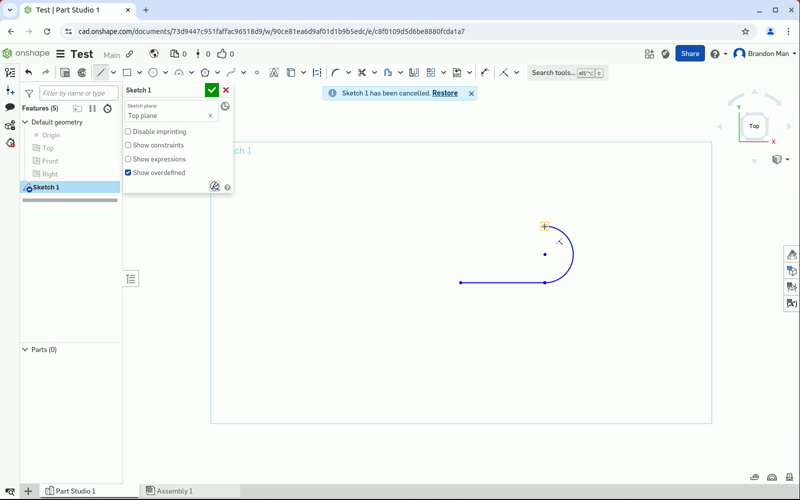
mouse_move(460, 226)
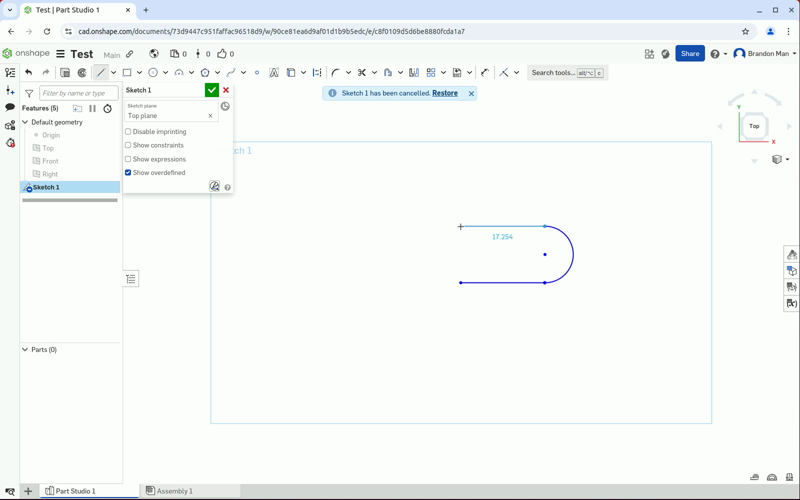
click(460, 226)
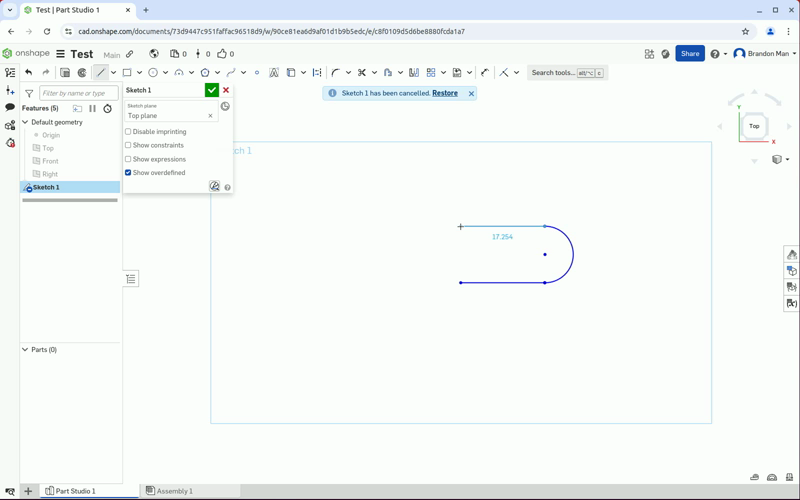
key_up(shift)
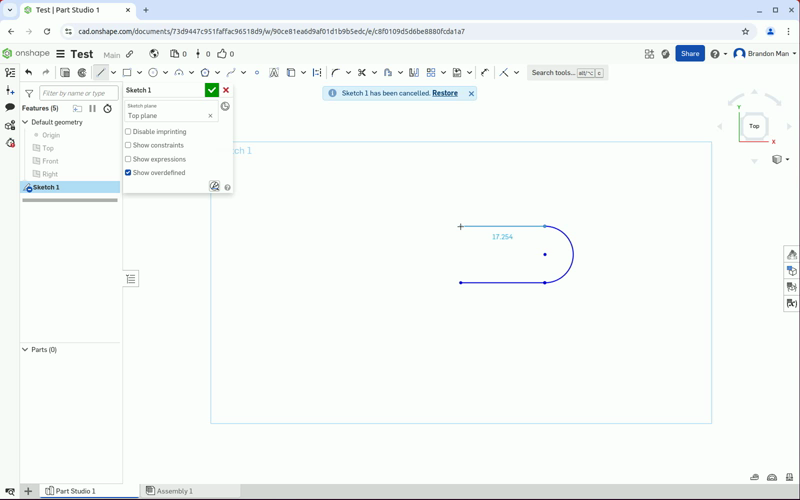
key(esc)
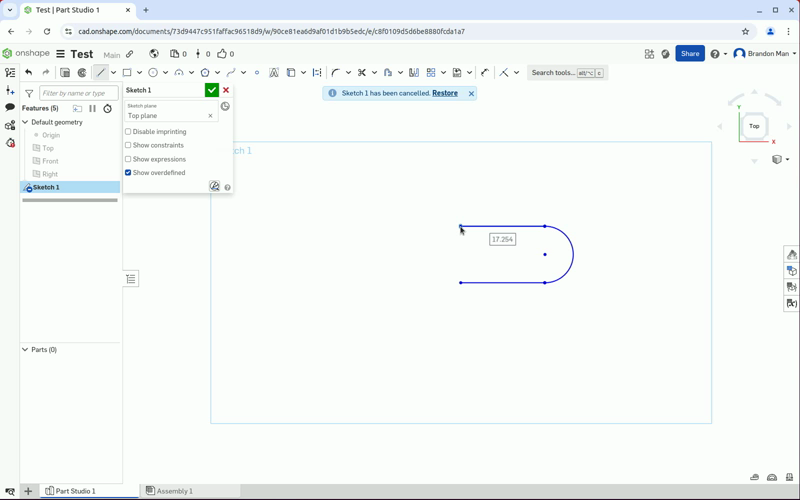
key(a)
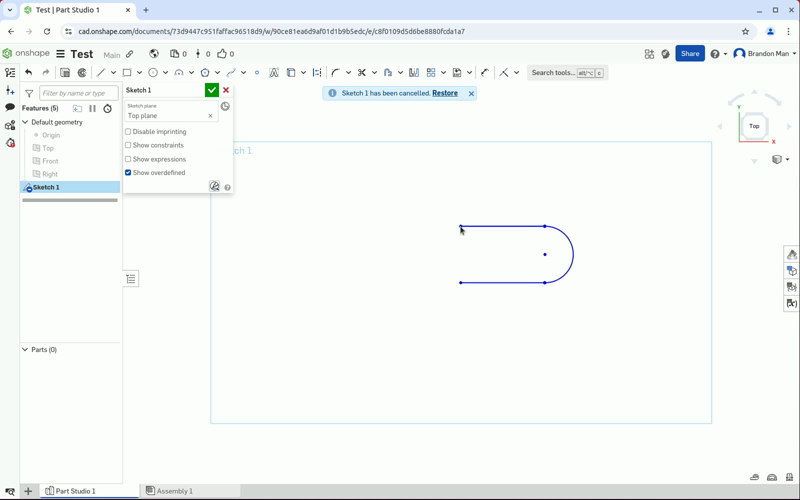
mouse_move(460, 226)
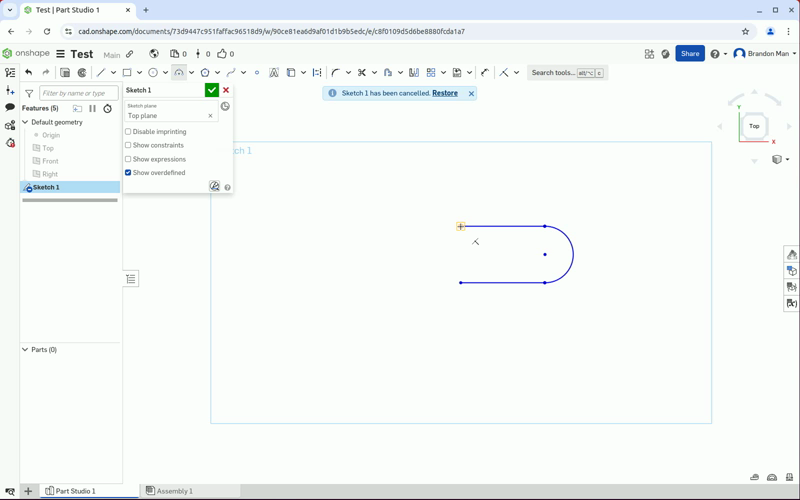
click(460, 226)
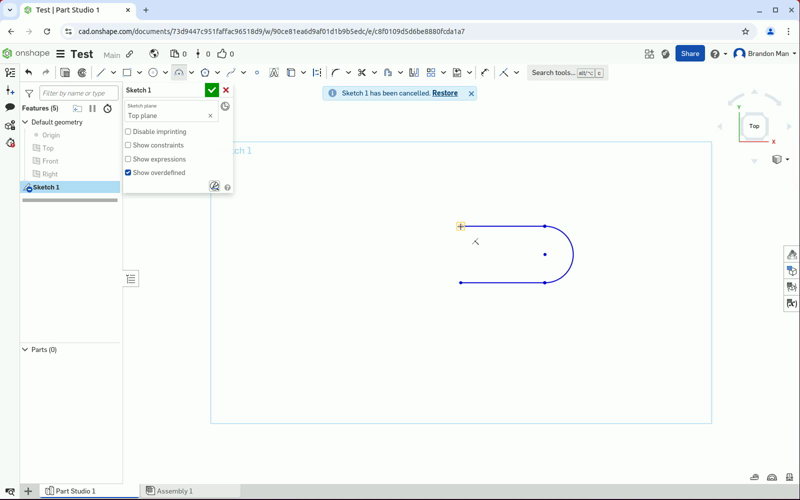
mouse_move(460, 282)
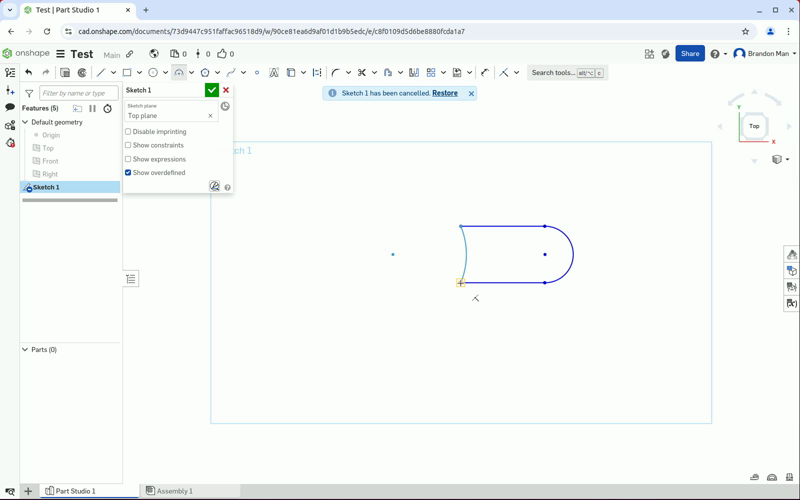
click(460, 282)
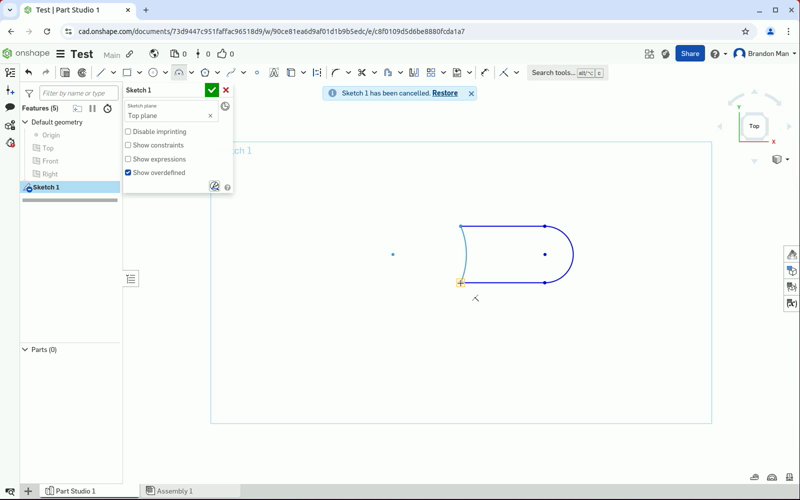
key_down(shift)
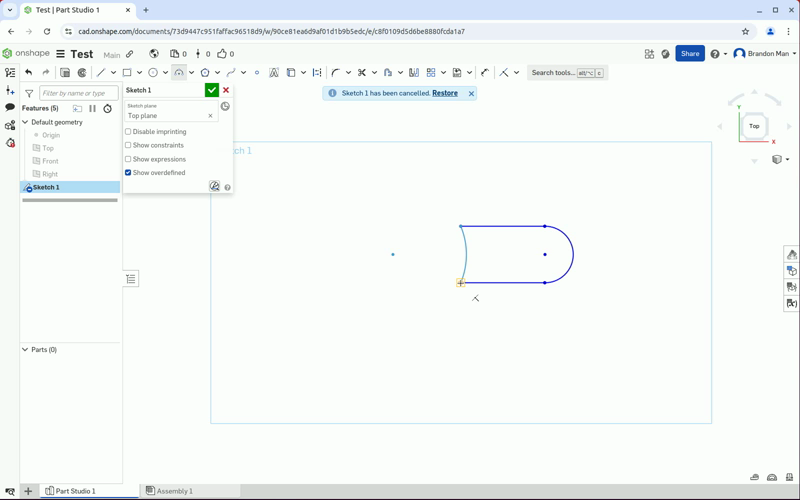
mouse_move(432, 254)
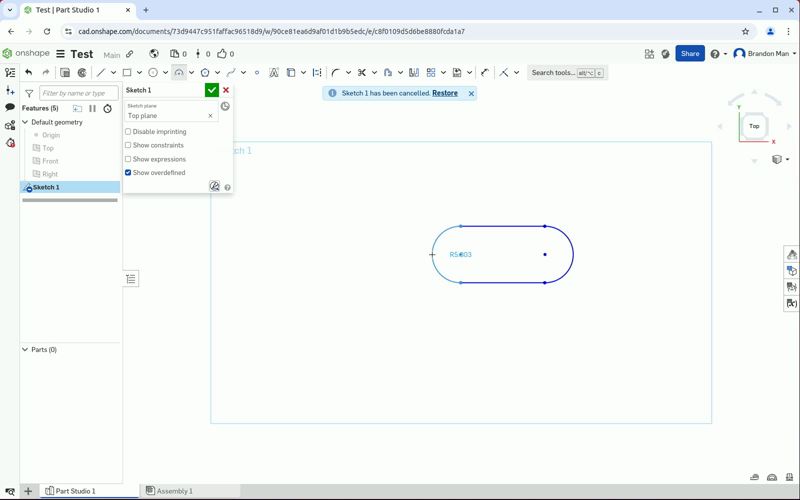
click(432, 254)
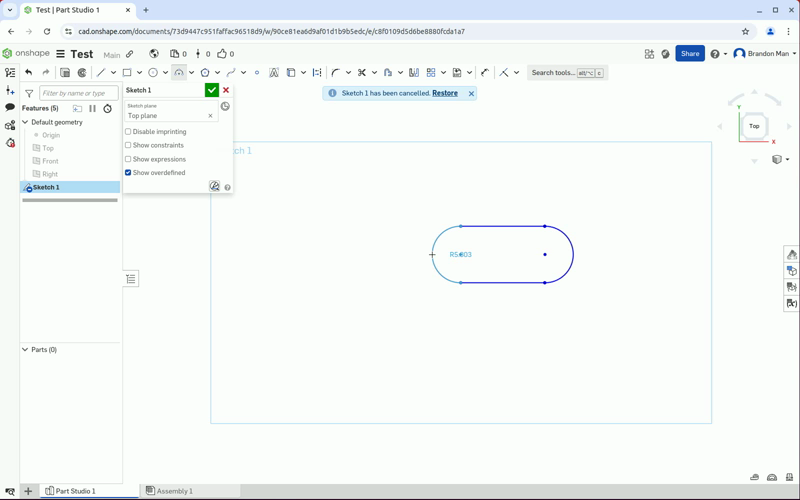
key_up(shift)
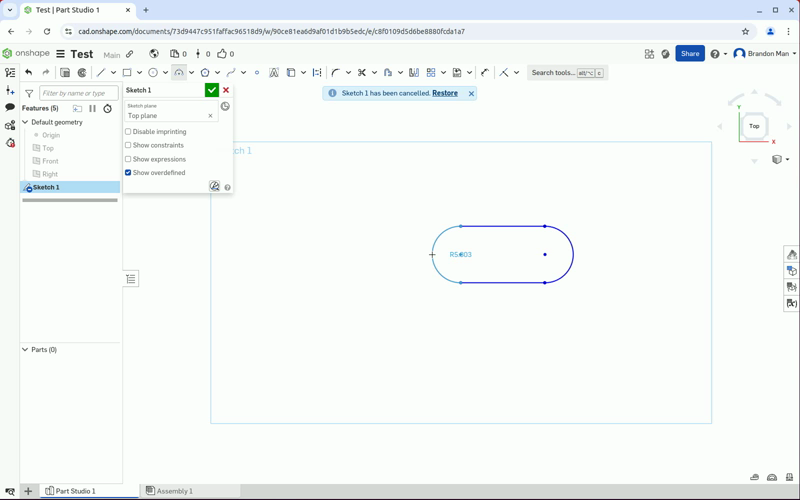
key(esc)
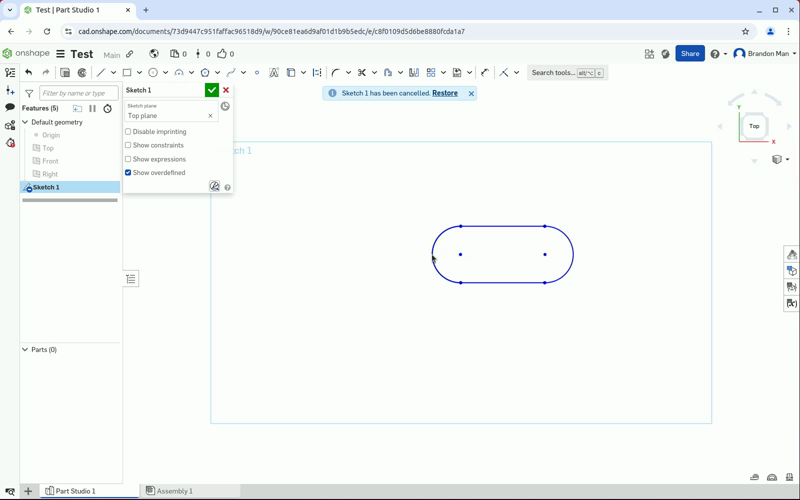
mouse_move(465, 259)
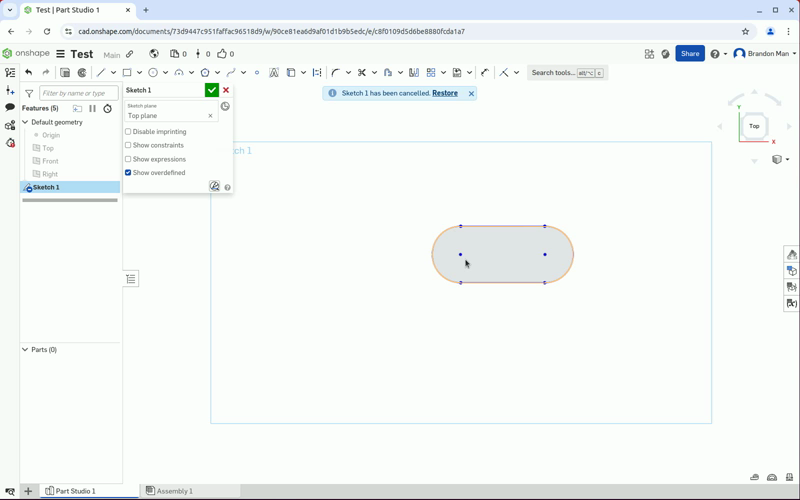
click(465, 259)
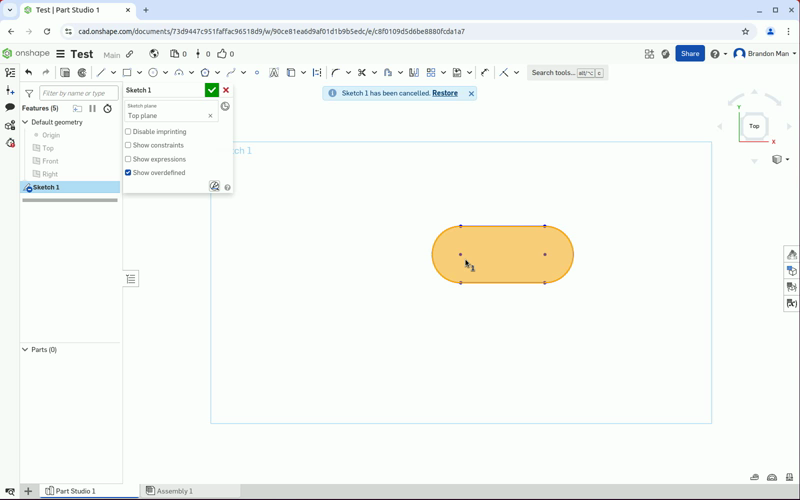
mouse_move(73, 352)
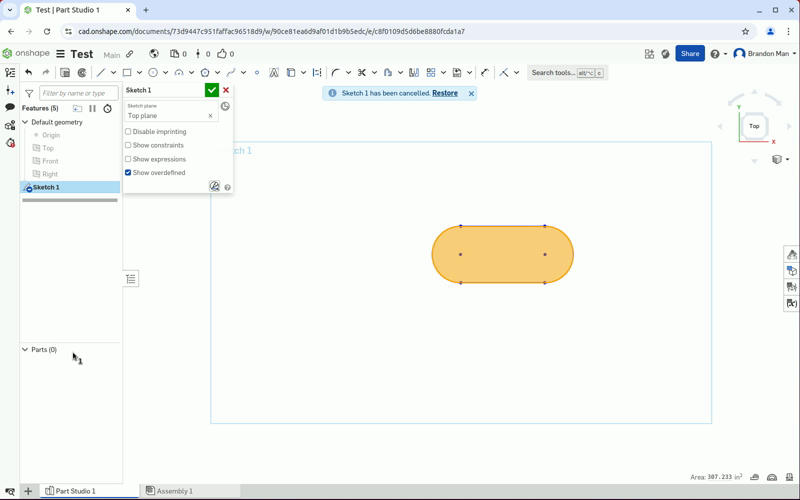
key(shift+y)
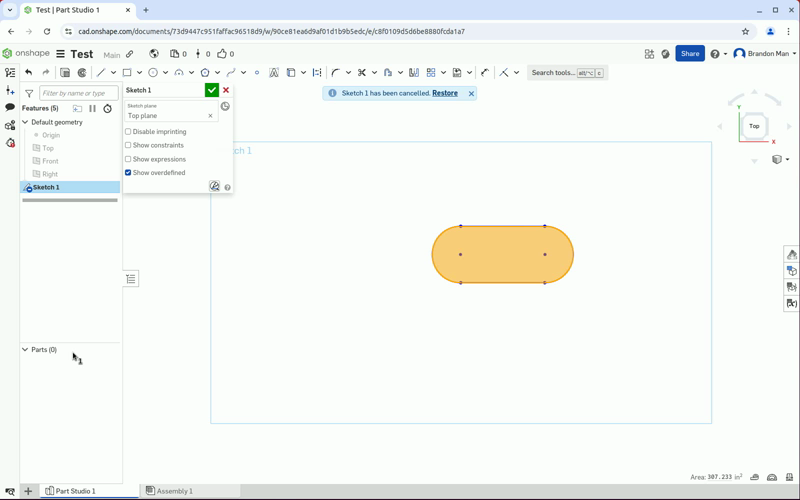
key(shift+e)
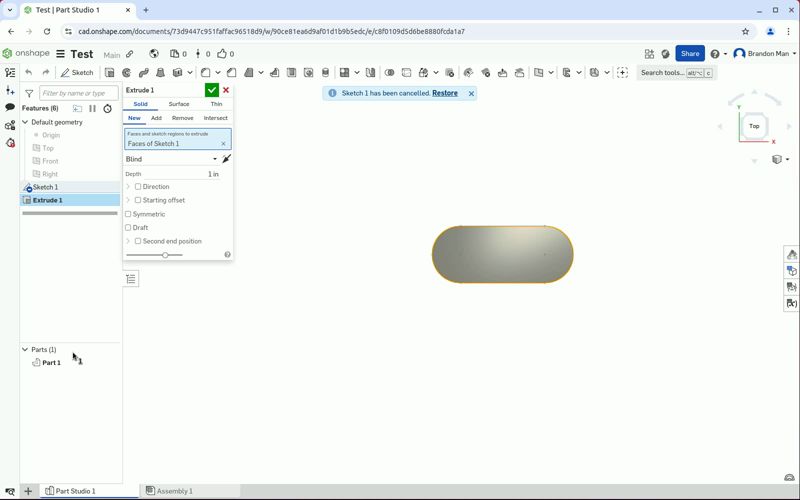
mouse_move(143, 106)
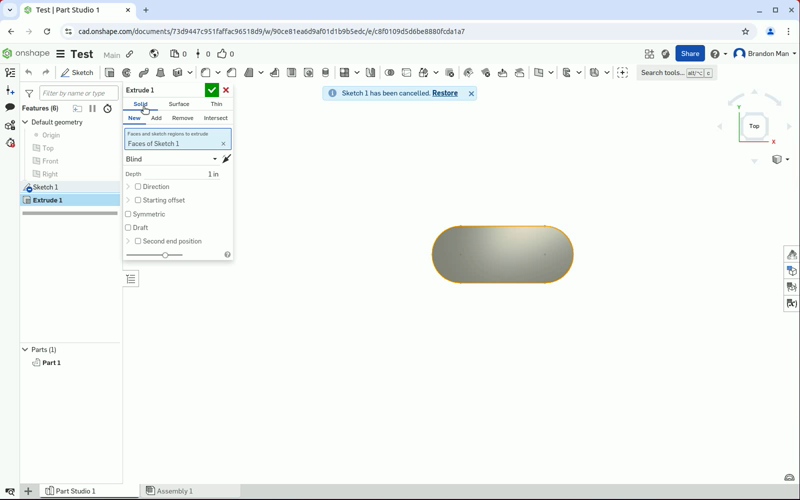
click(143, 106)
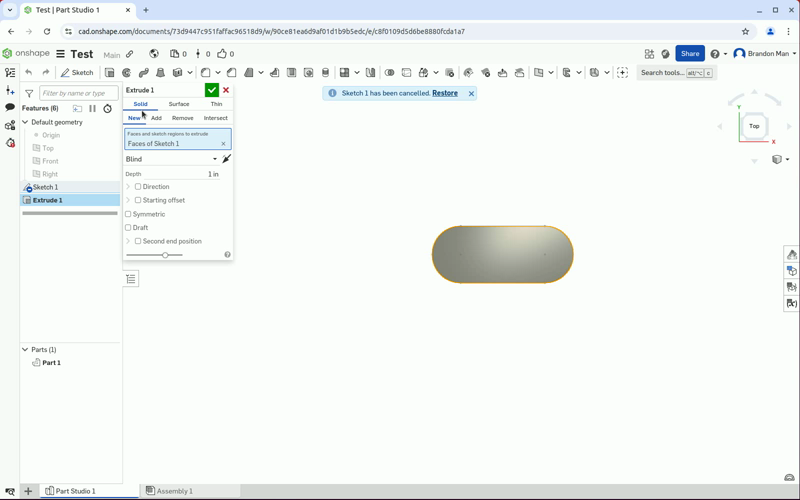
mouse_move(137, 120)
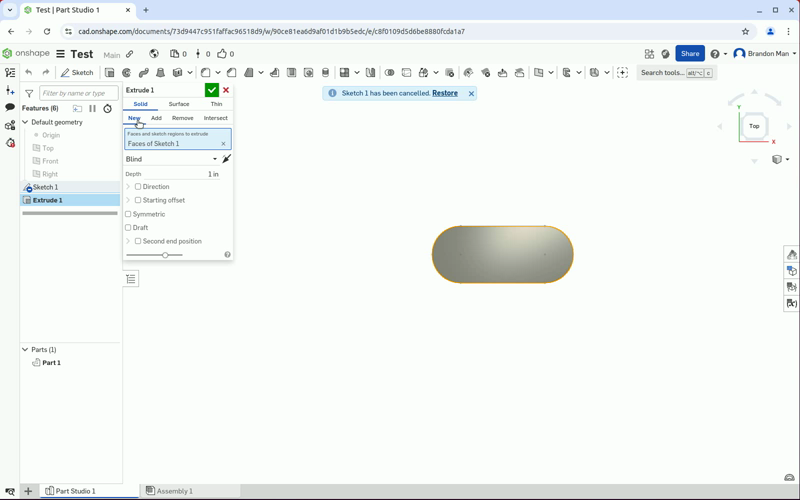
click(137, 120)
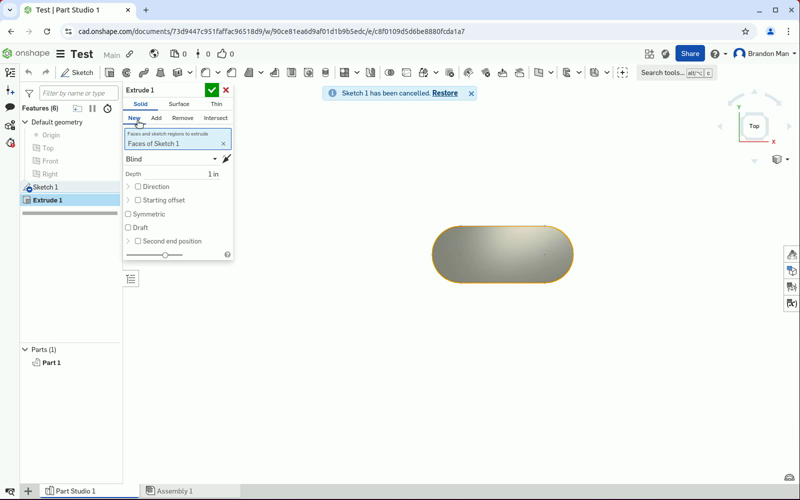
key(tab, 4)
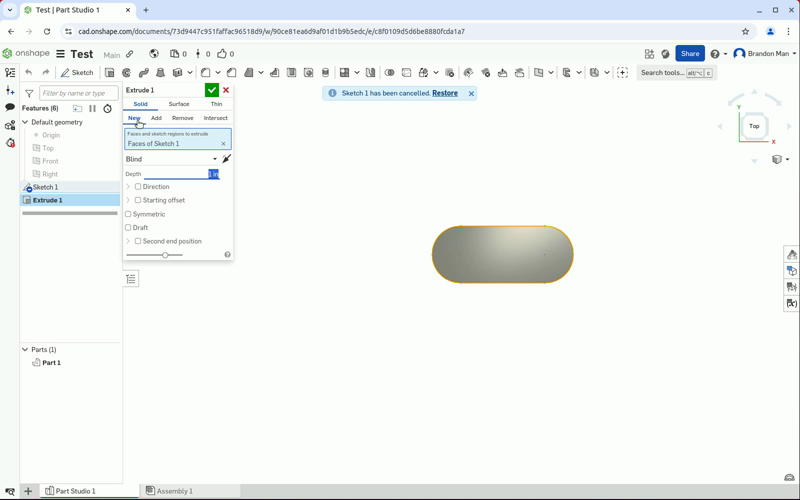
text(2.889)
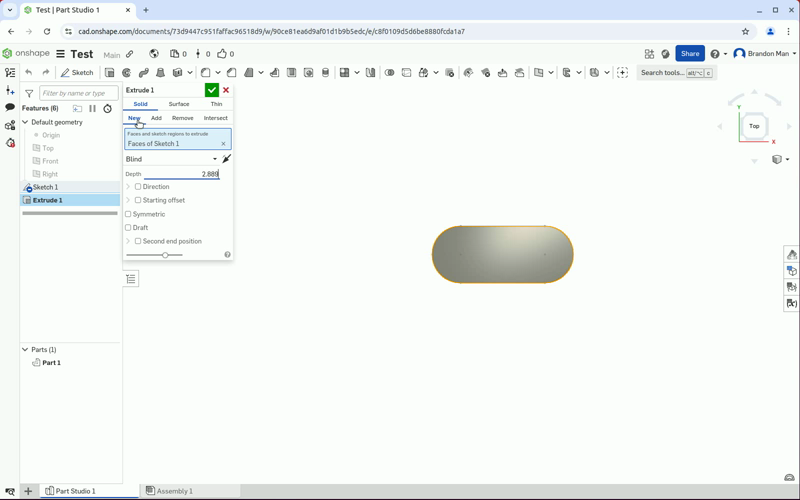
key(enter)
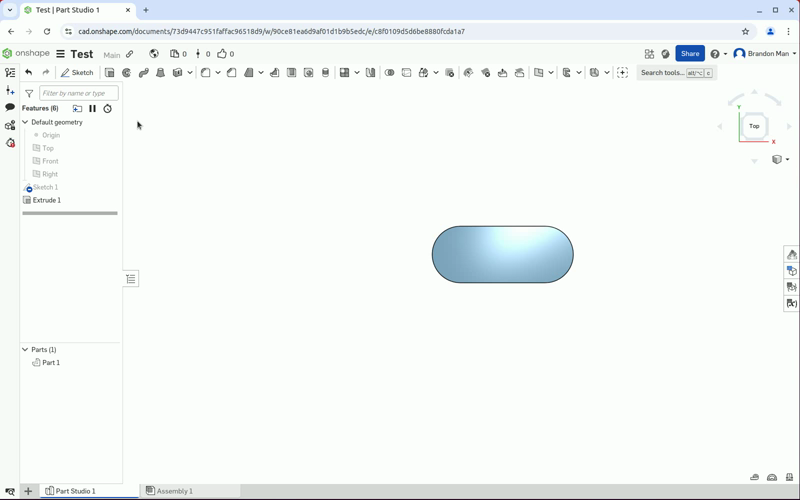
key(shift+h)
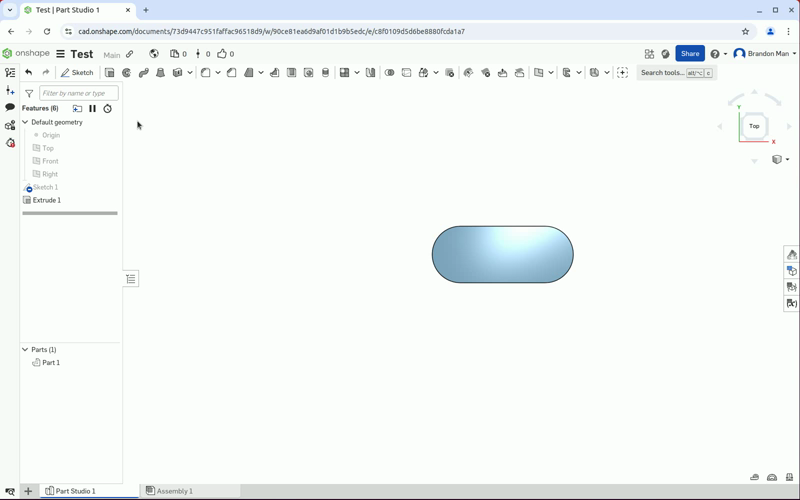
key(shift+h)
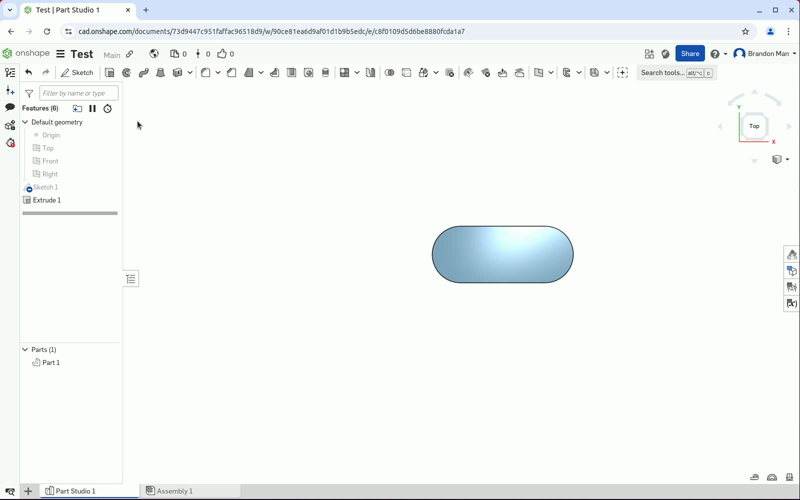
mouse_move(73, 189)
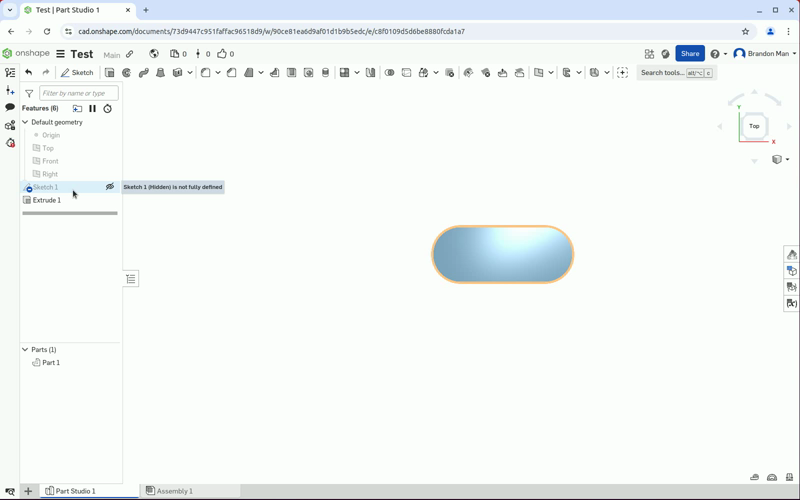
click(73, 189)
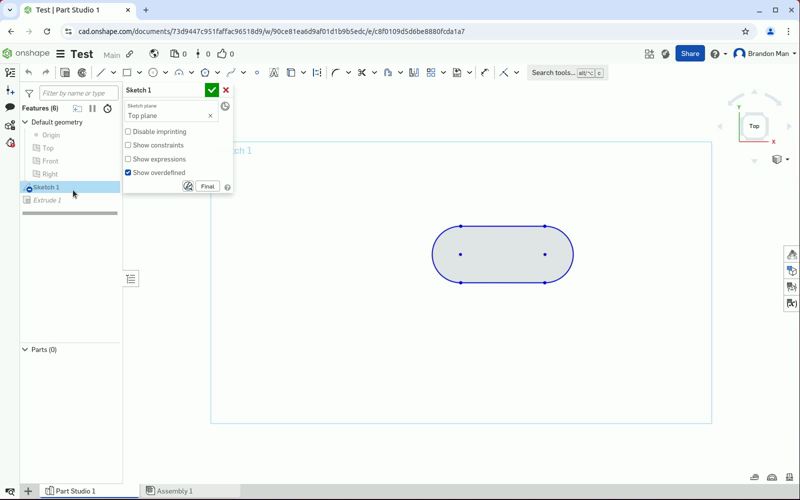
mouse_move(229, 92)
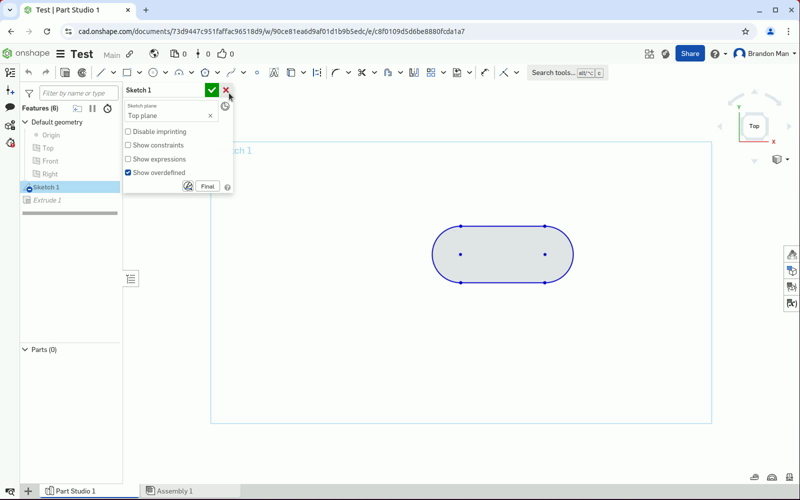
click(229, 92)
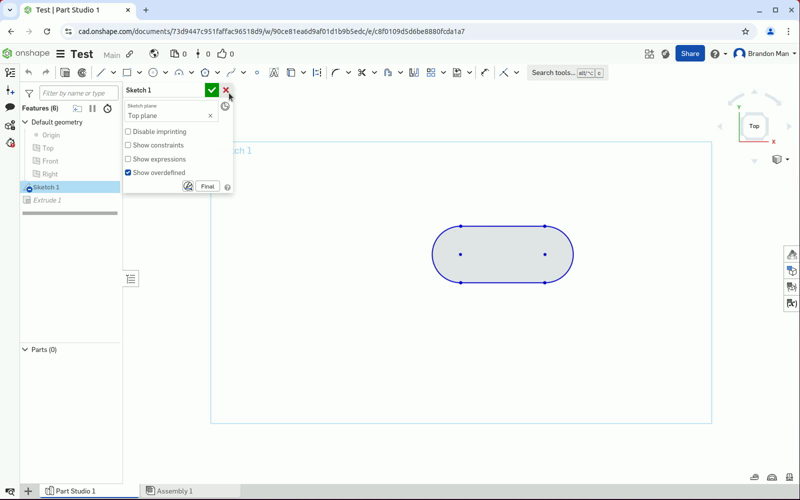
key(shift+s)
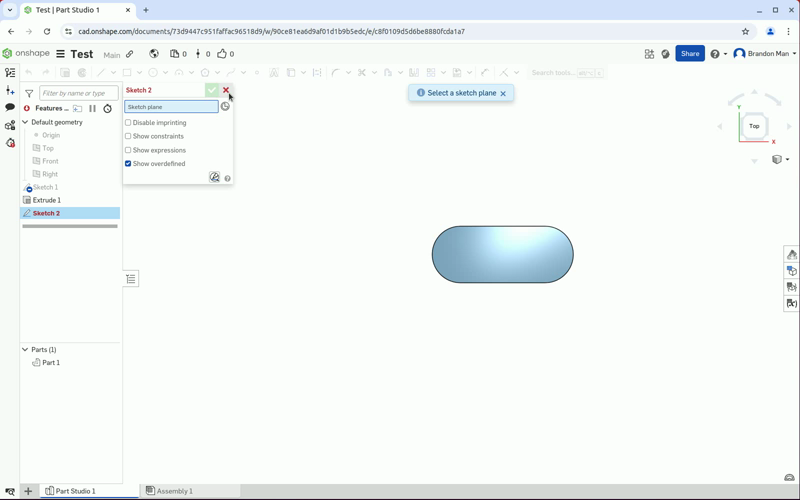
mouse_move(73, 150)
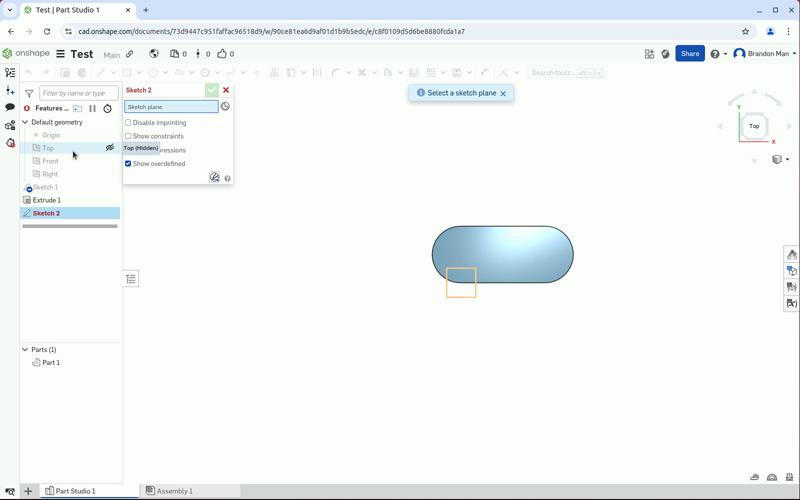
click(73, 150)
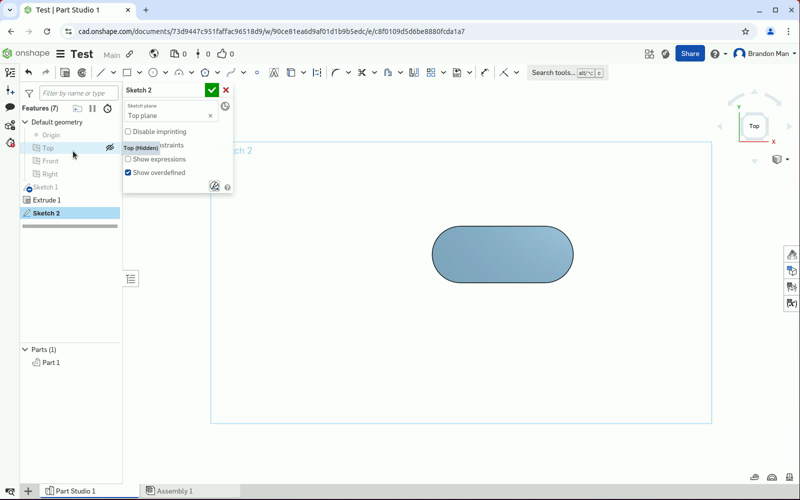
mouse_move(73, 352)
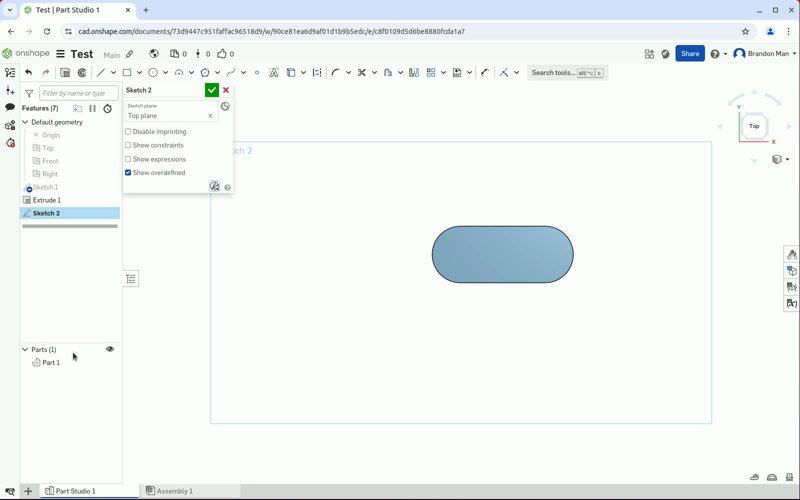
key(y)
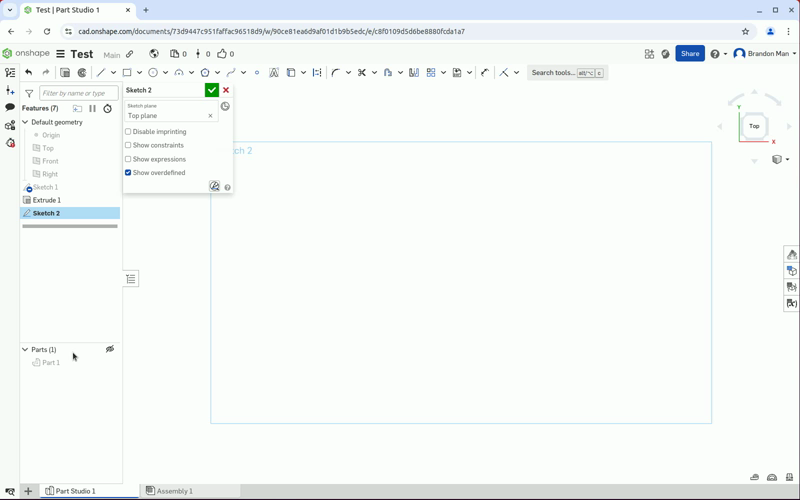
key(c)
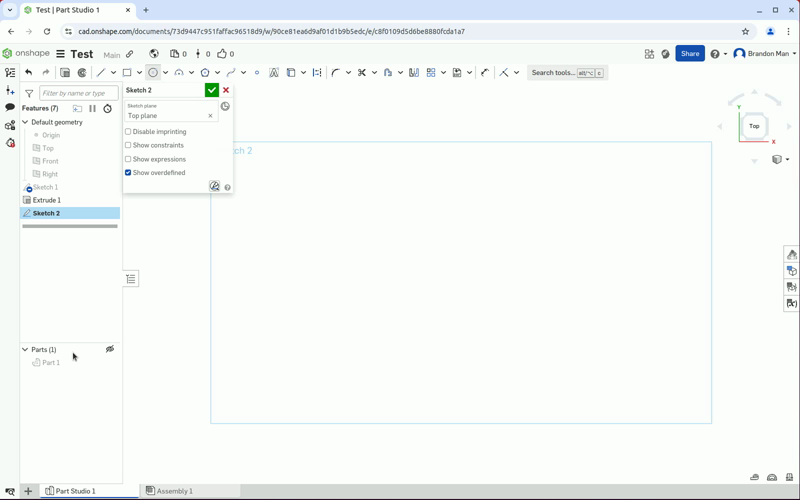
key_down(shift)
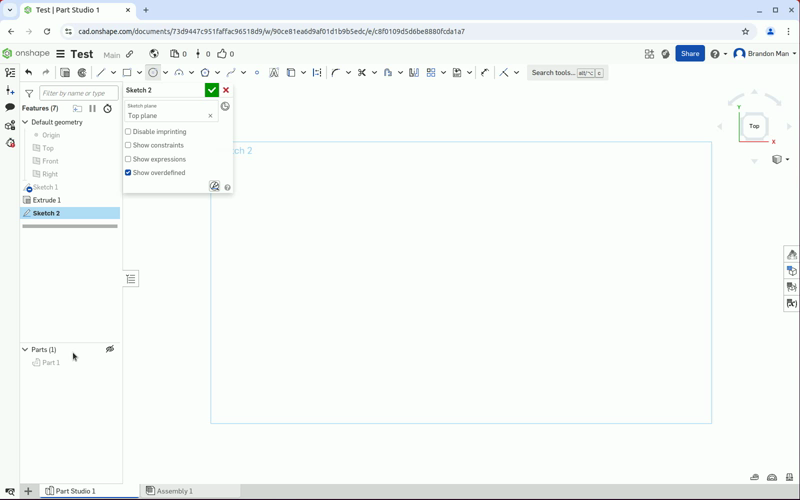
mouse_move(461, 254)
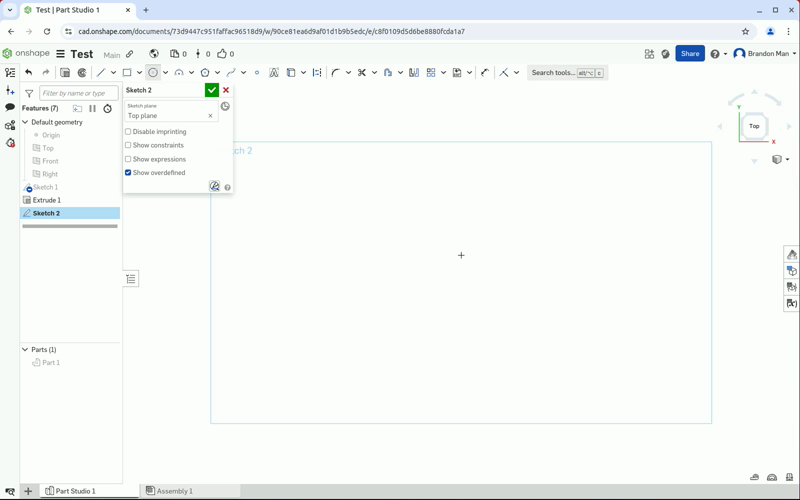
click(461, 254)
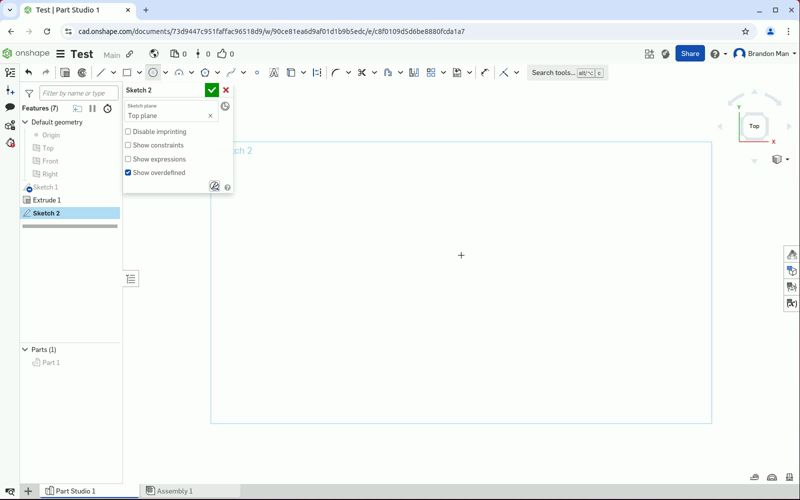
key_up(shift)
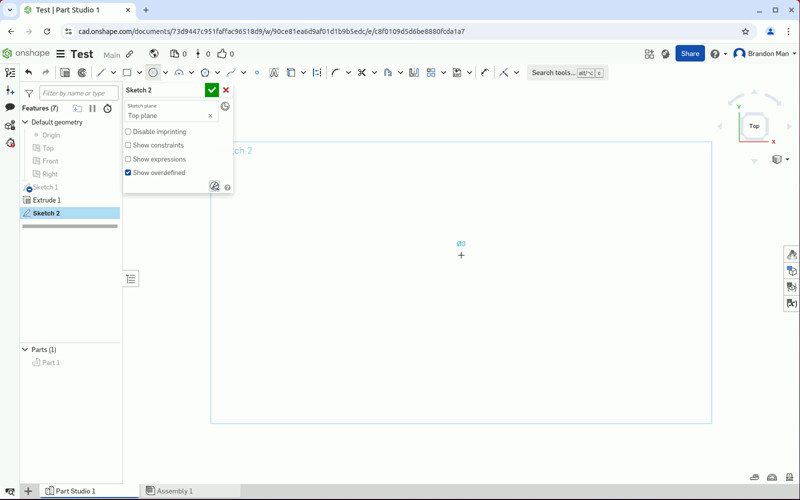
mouse_move(476, 254)
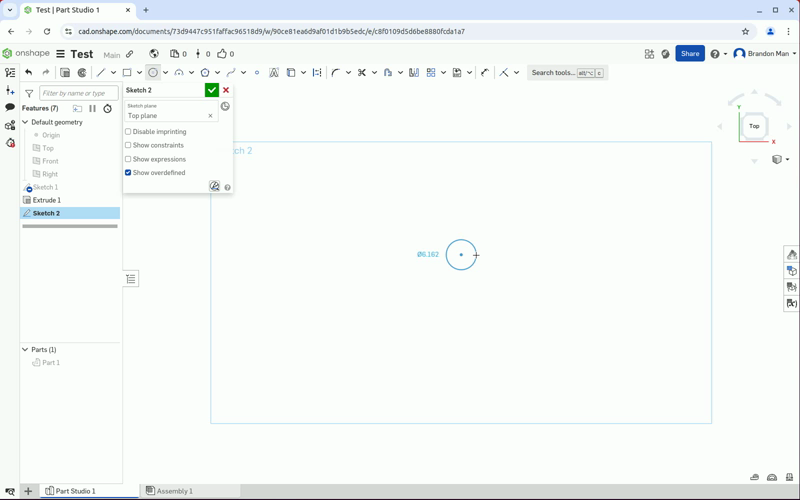
click(476, 254)
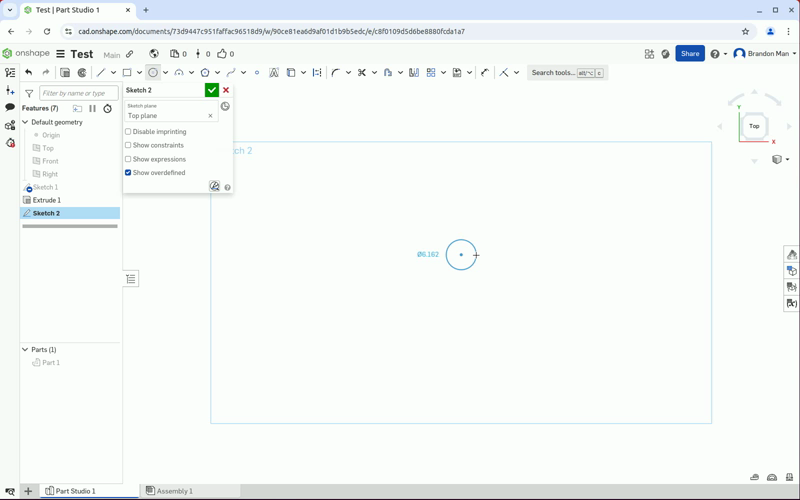
key(esc)
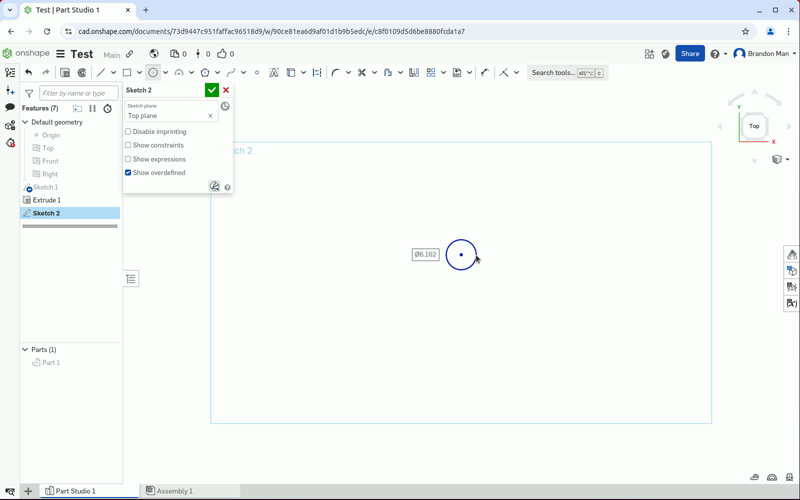
mouse_move(461, 241)
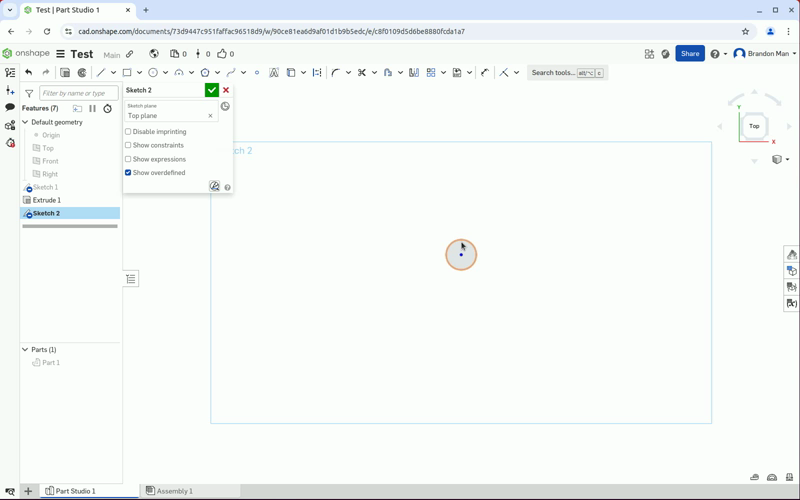
scroll(6)
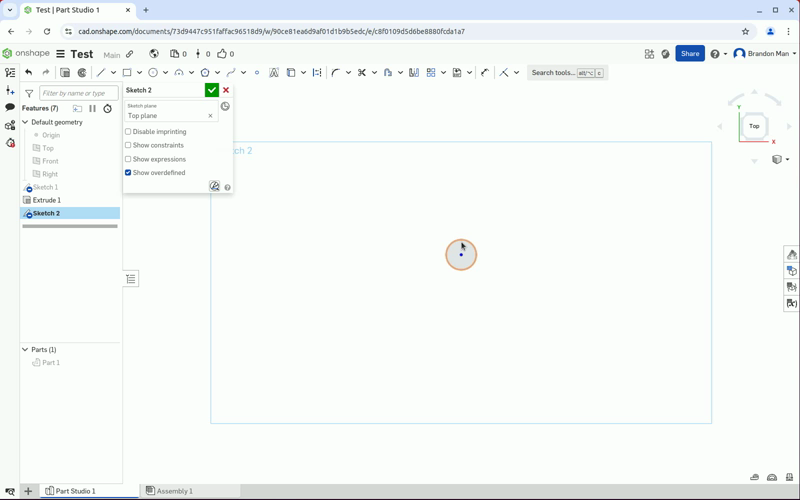
scroll(6)
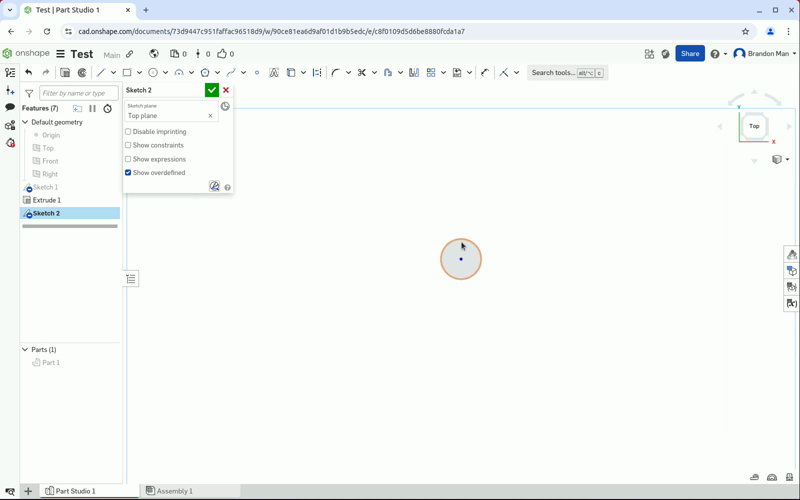
scroll(6)
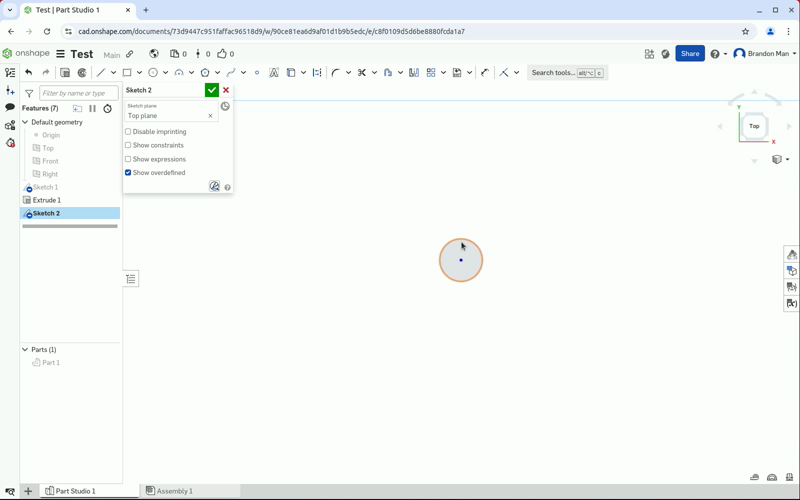
scroll(6)
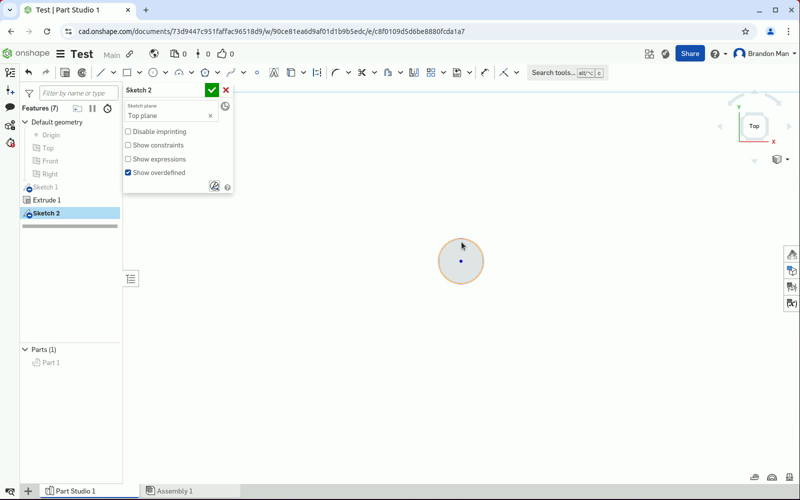
scroll(6)
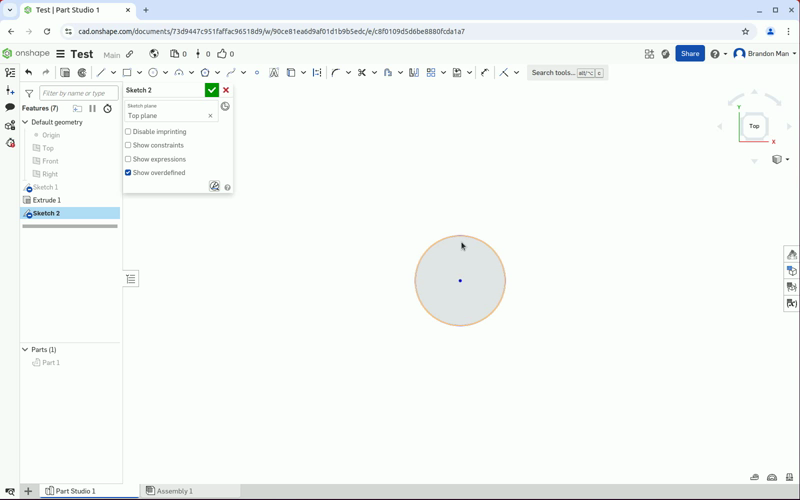
scroll(6)
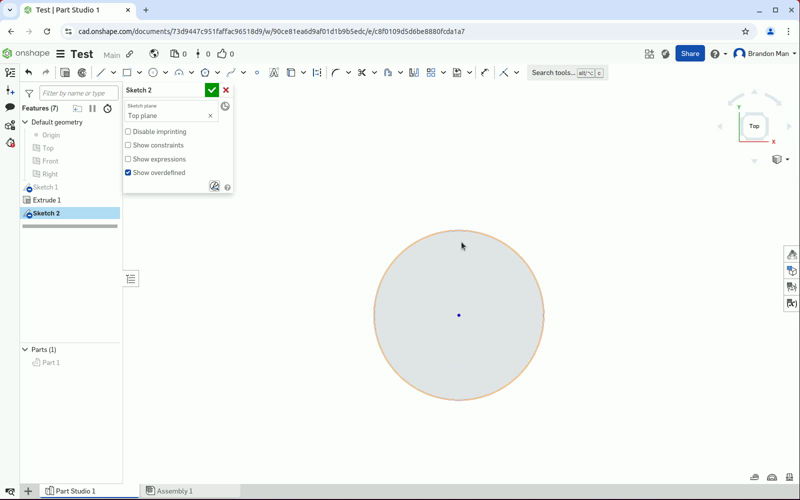
scroll(6)
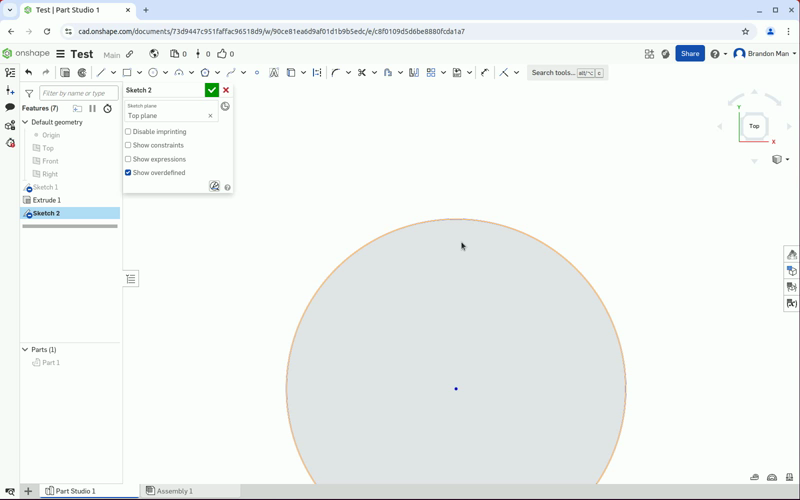
click(461, 241)
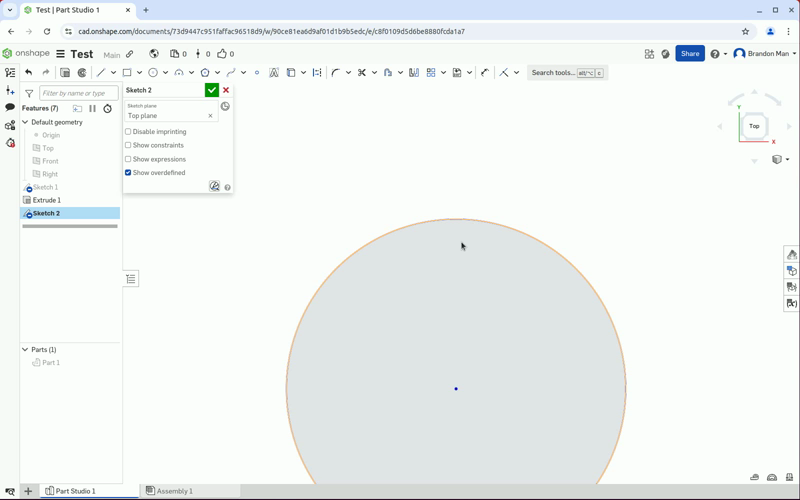
scroll(-6)
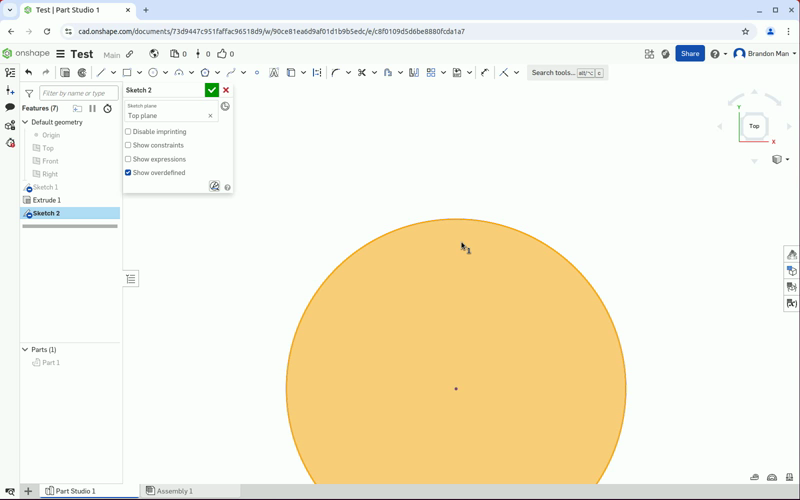
scroll(-6)
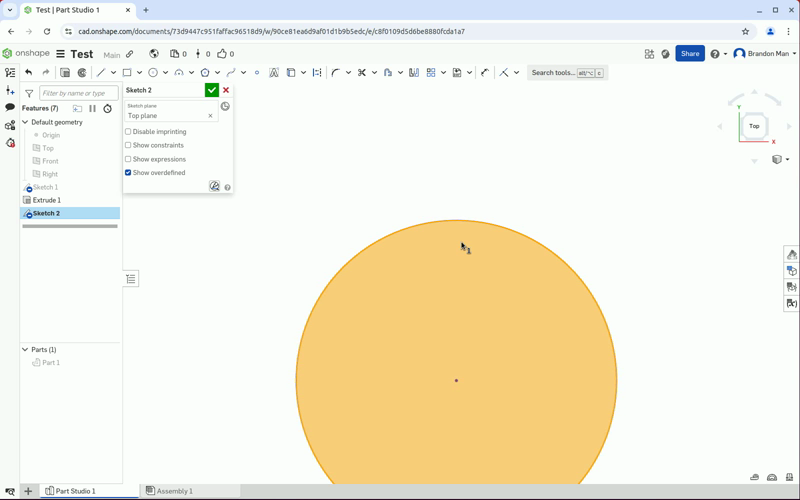
scroll(-6)
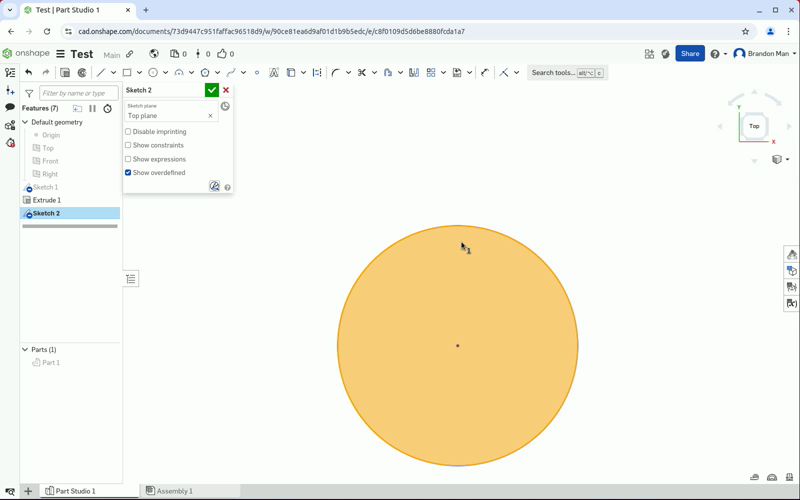
scroll(-6)
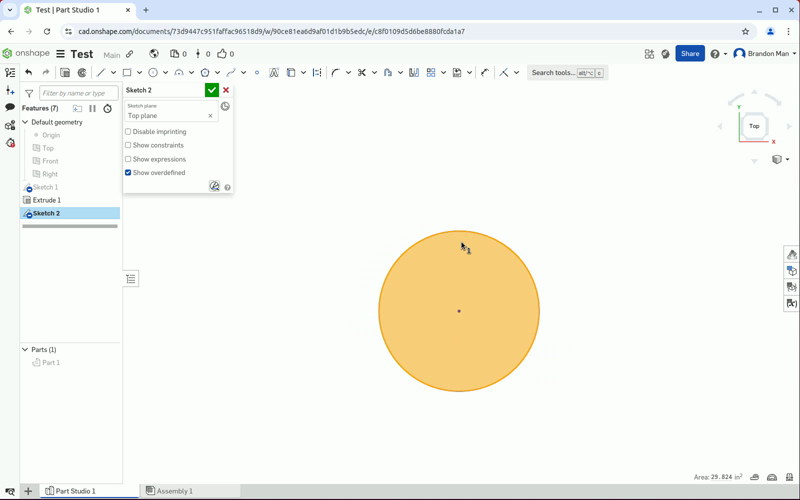
scroll(-6)
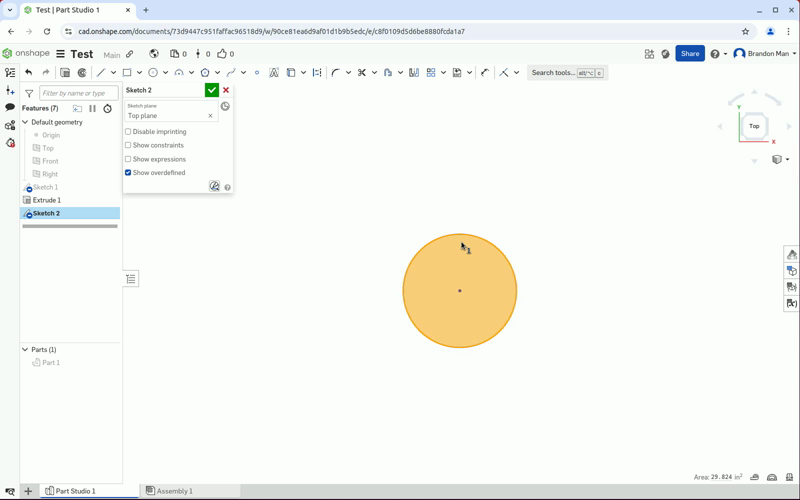
scroll(-6)
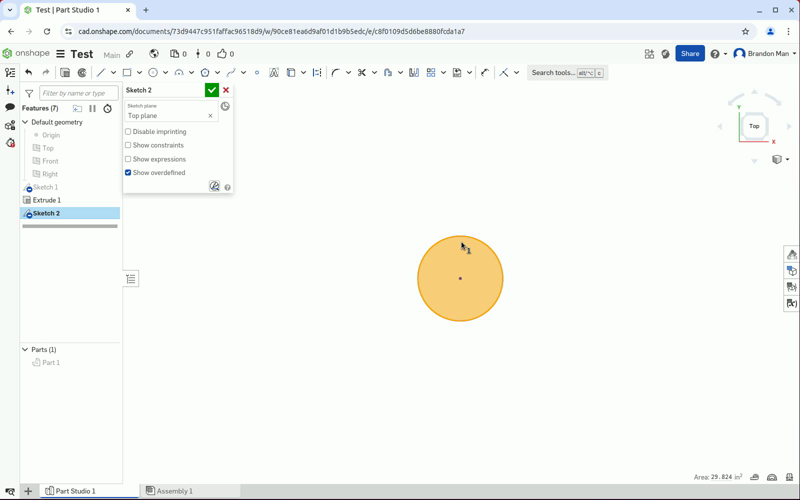
scroll(-6)
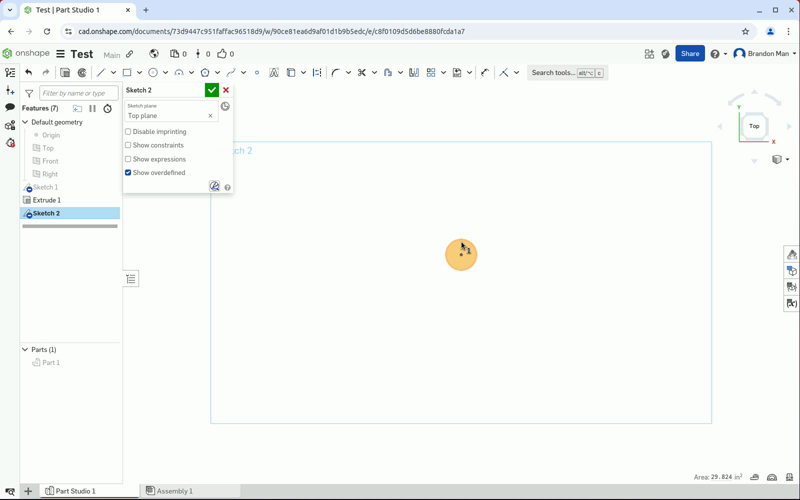
mouse_move(73, 352)
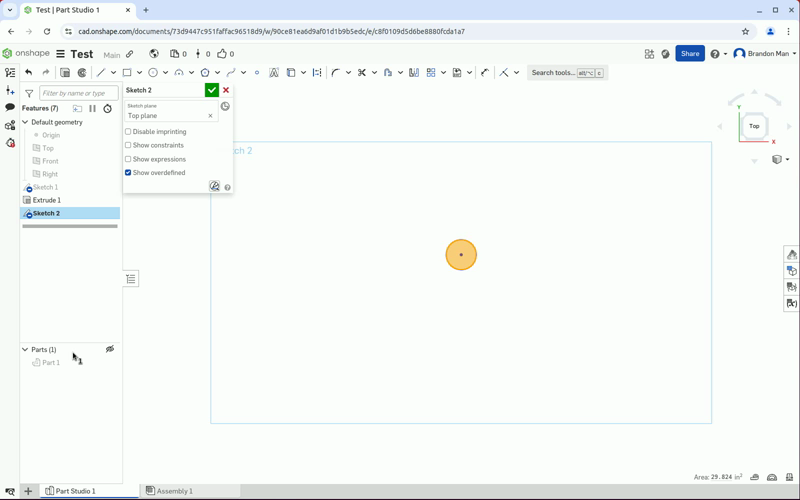
key(shift+y)
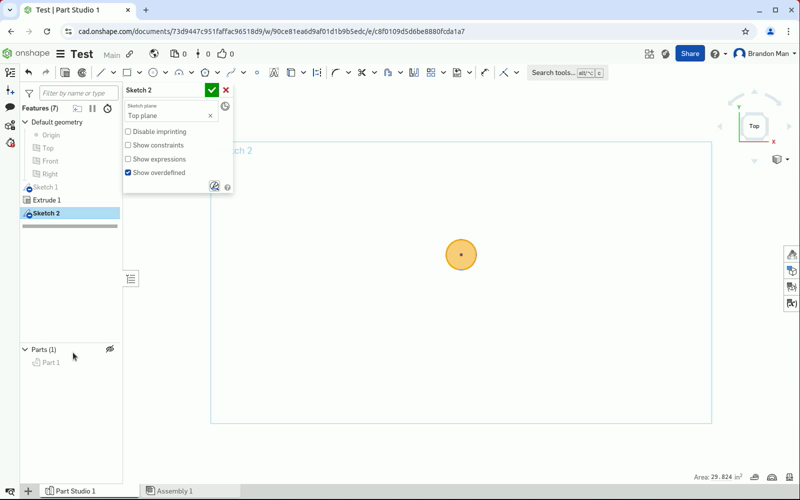
key(shift+e)
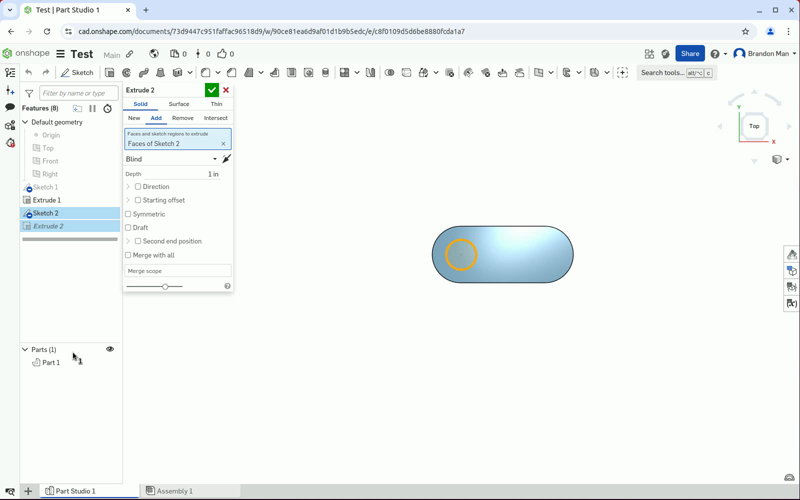
mouse_move(143, 106)
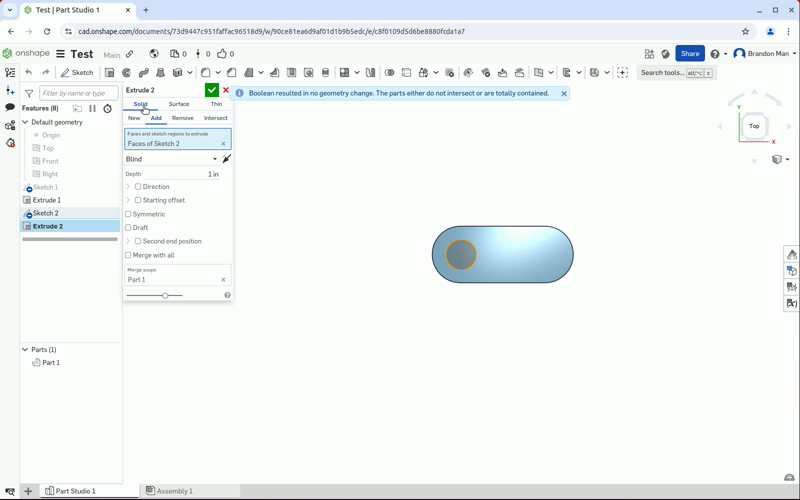
click(143, 106)
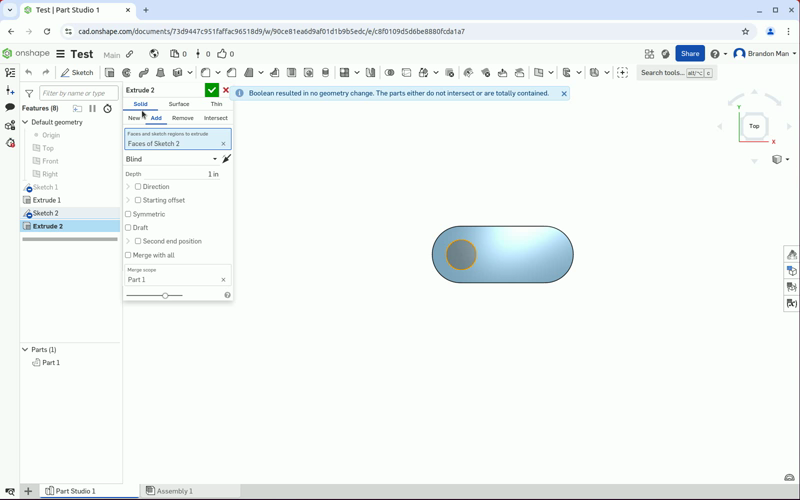
mouse_move(137, 120)
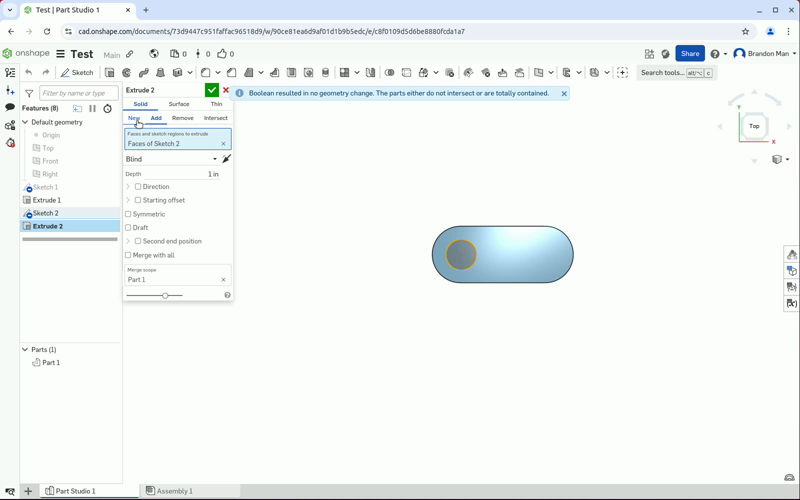
click(137, 120)
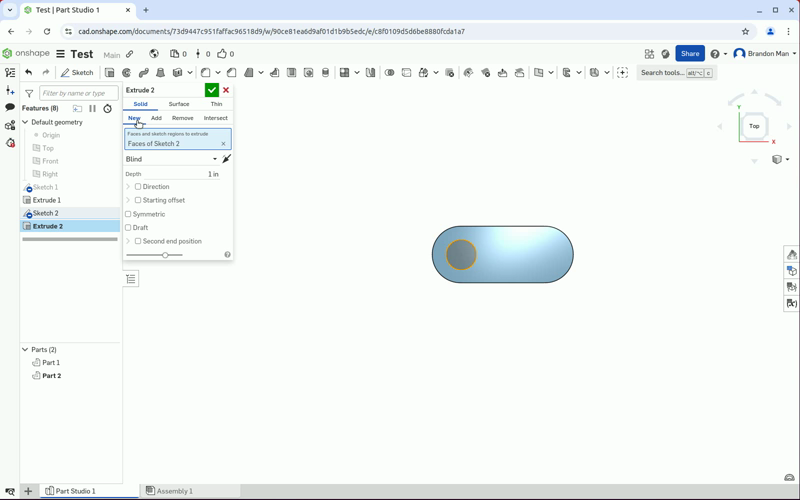
key(tab, 4)
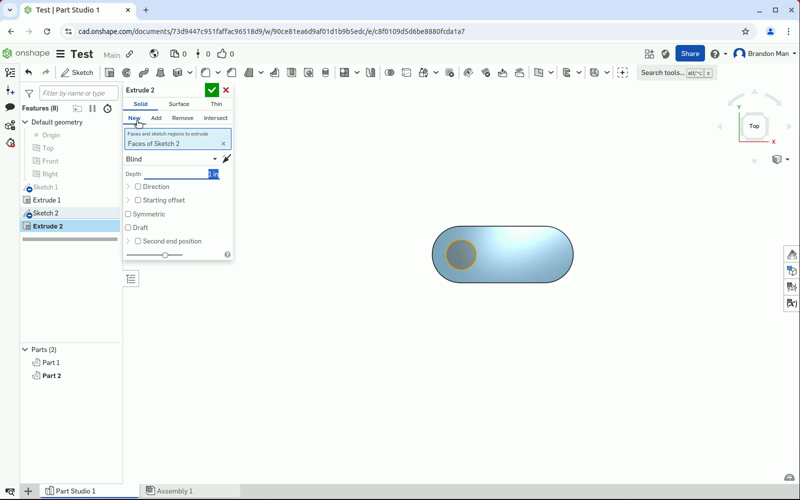
text(8.666)
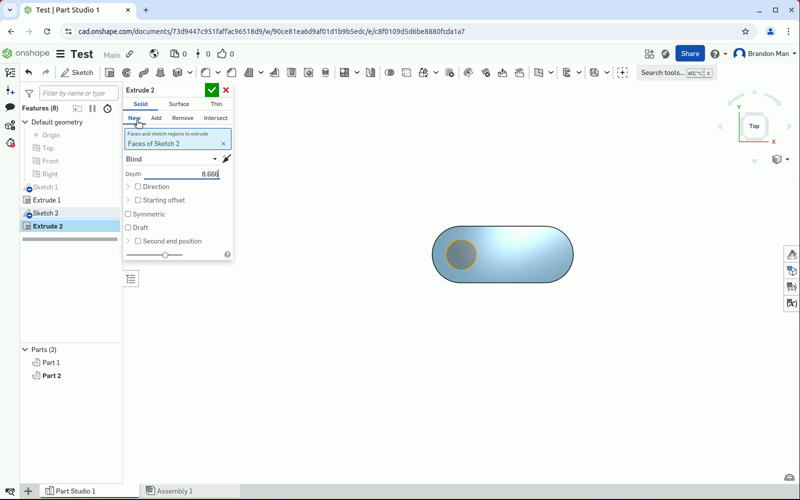
key(enter)
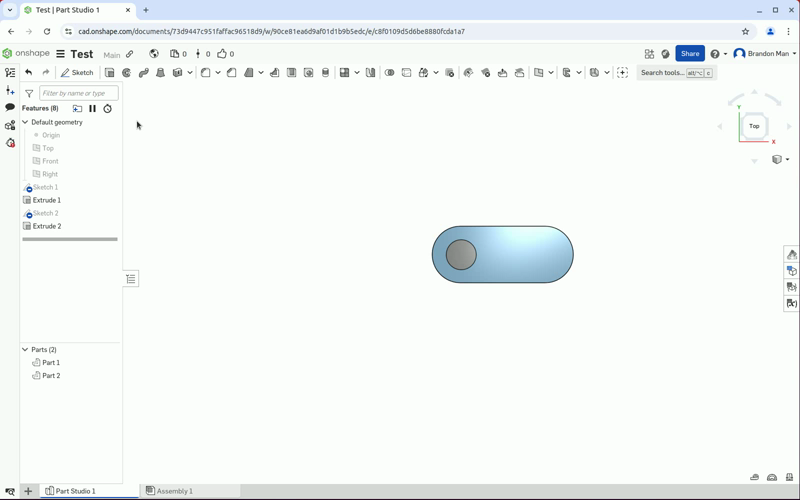
key(shift+h)
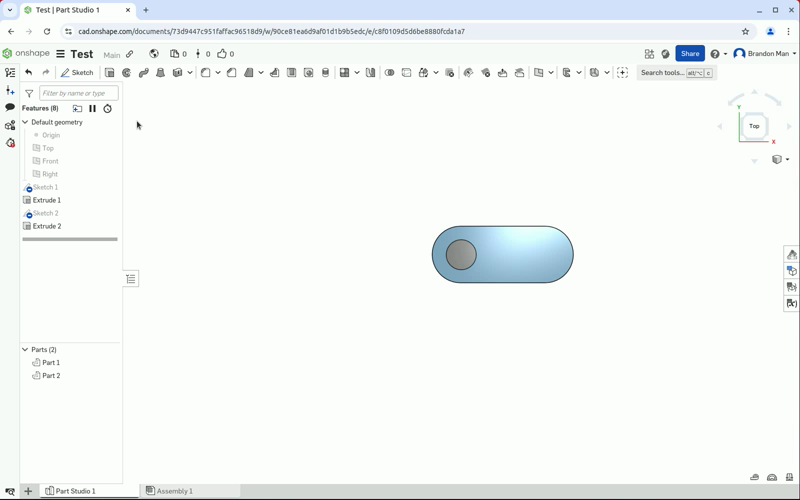
key(shift+h)
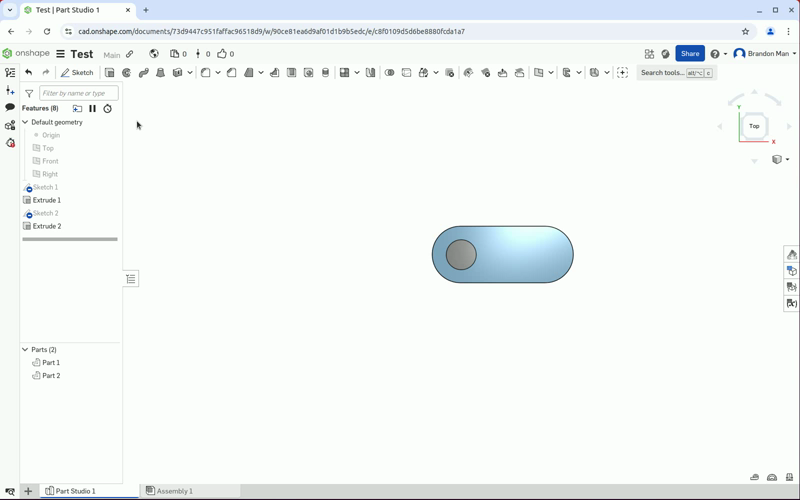
mouse_move(73, 189)
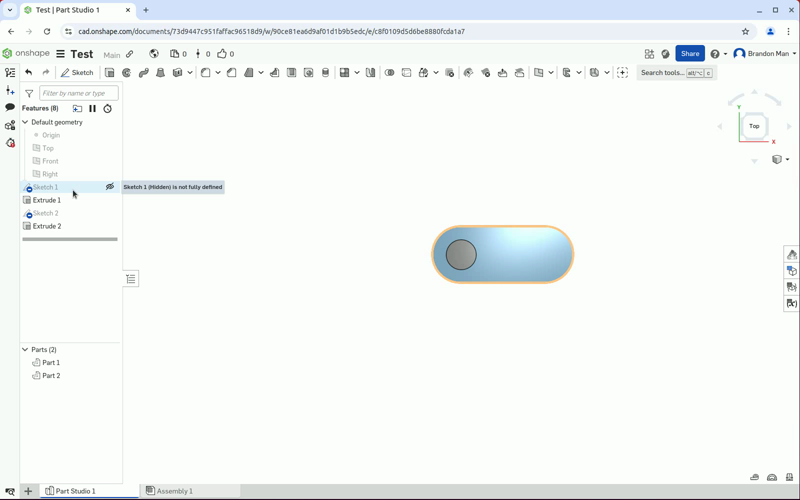
click(73, 189)
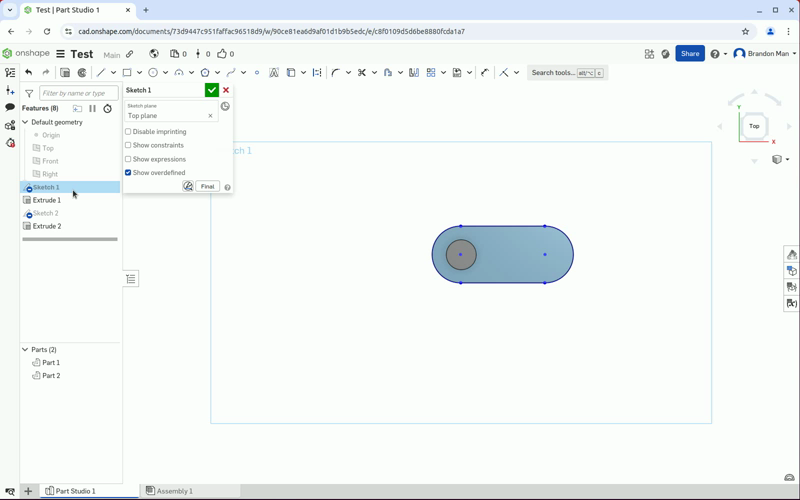
mouse_move(229, 92)
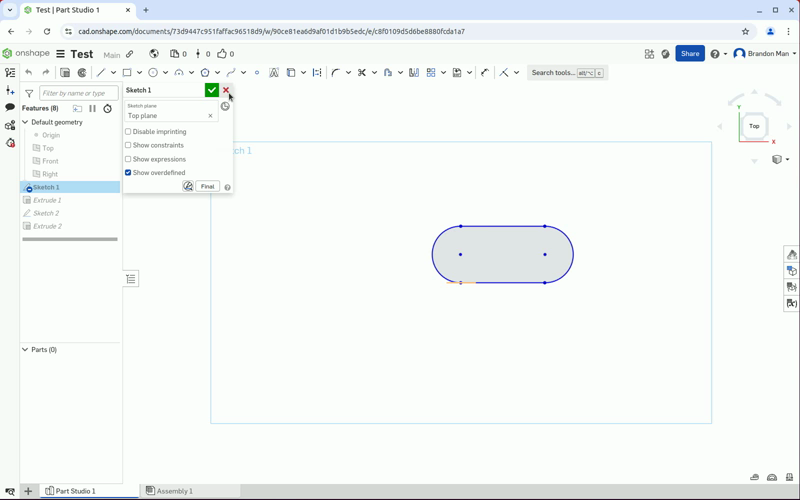
click(229, 92)
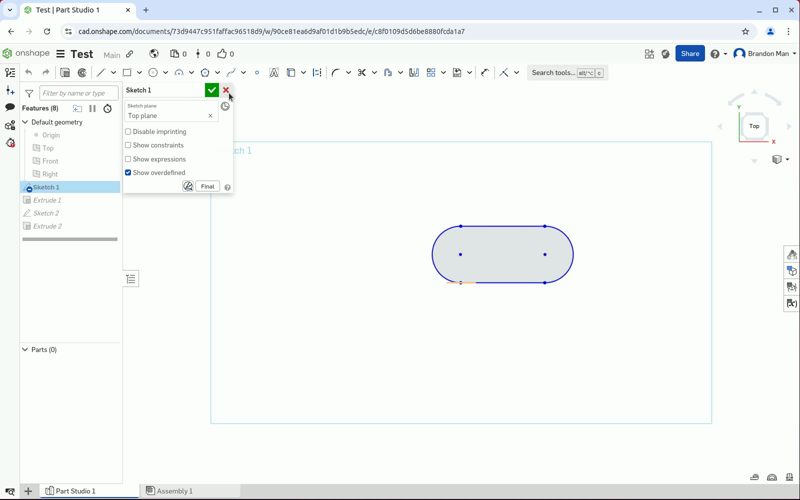
key(shift+s)
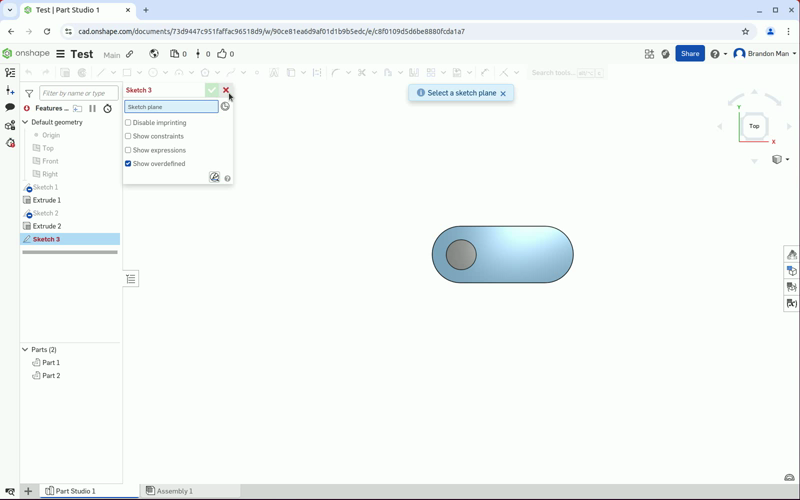
mouse_move(73, 150)
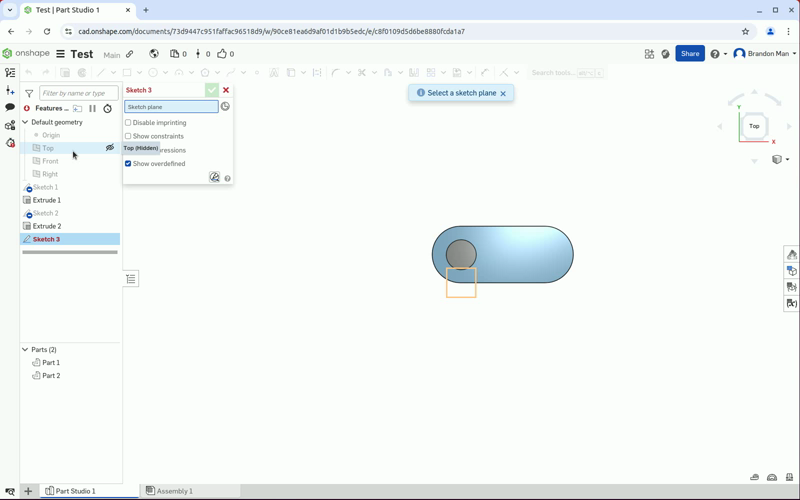
click(73, 150)
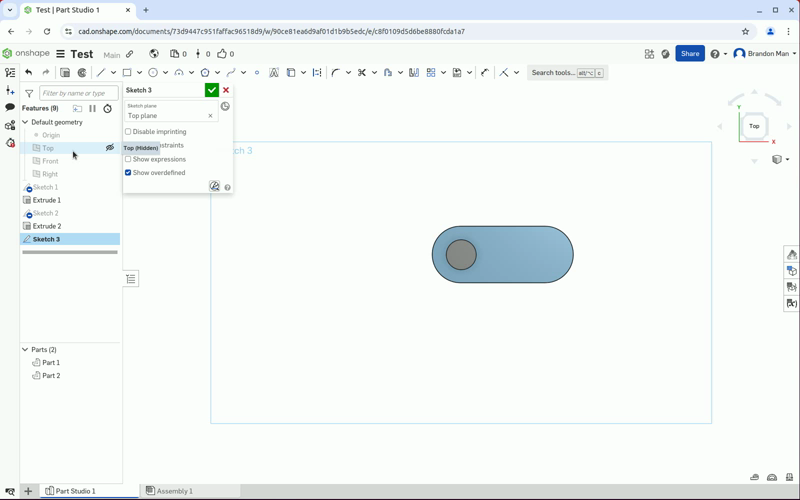
mouse_move(73, 352)
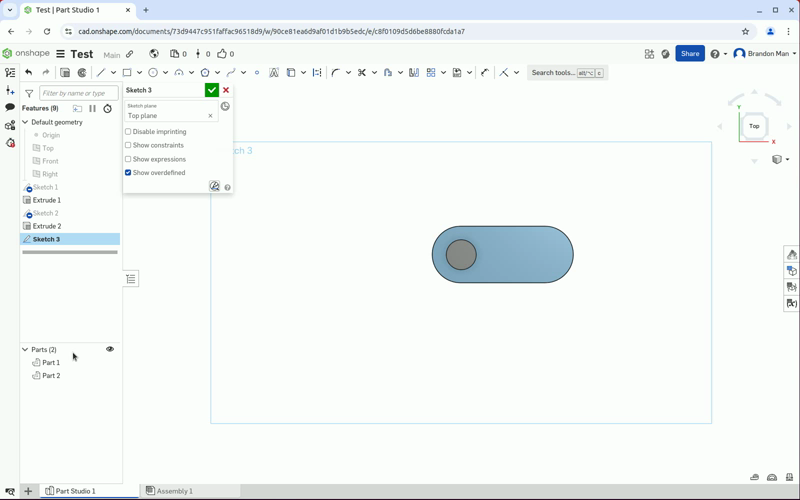
key(y)
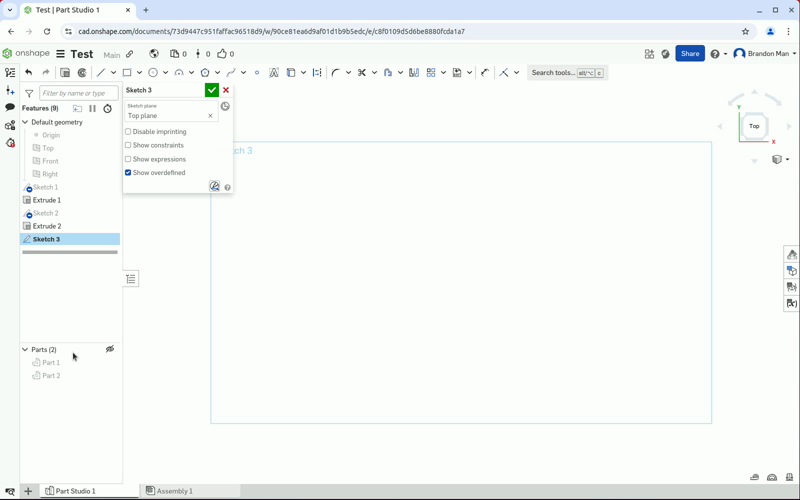
key(c)
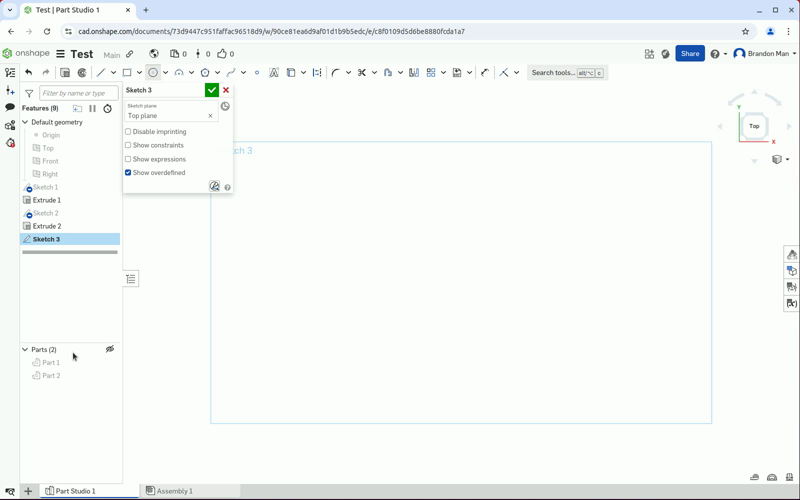
key_down(shift)
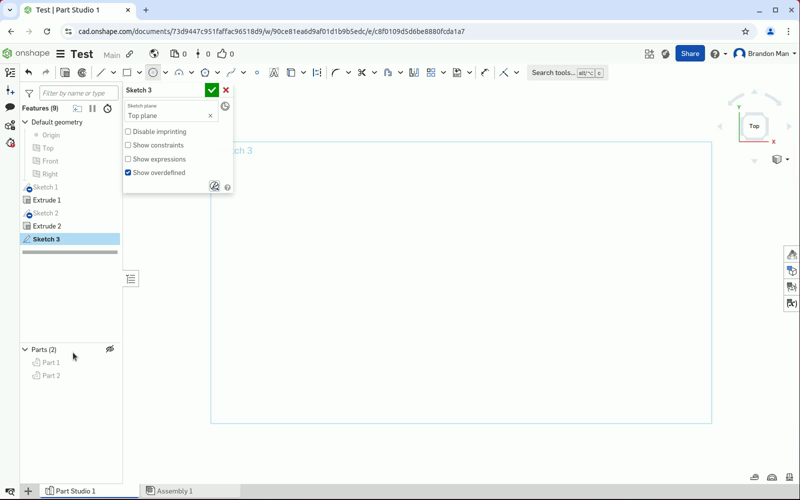
mouse_move(545, 254)
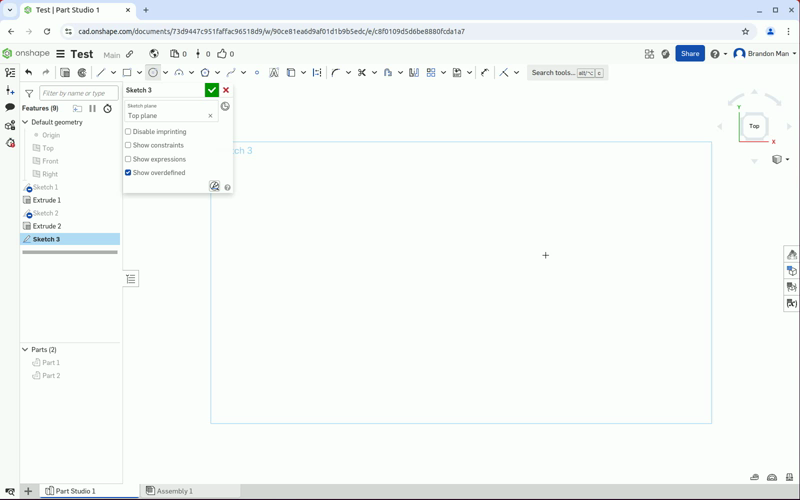
click(545, 254)
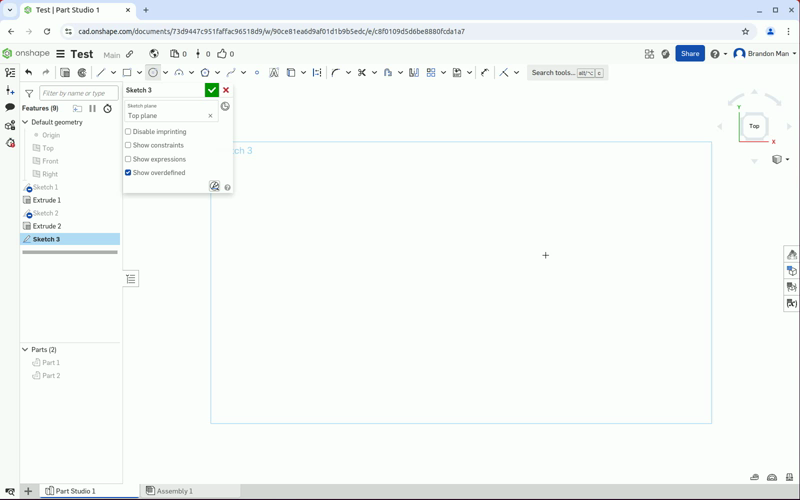
key_up(shift)
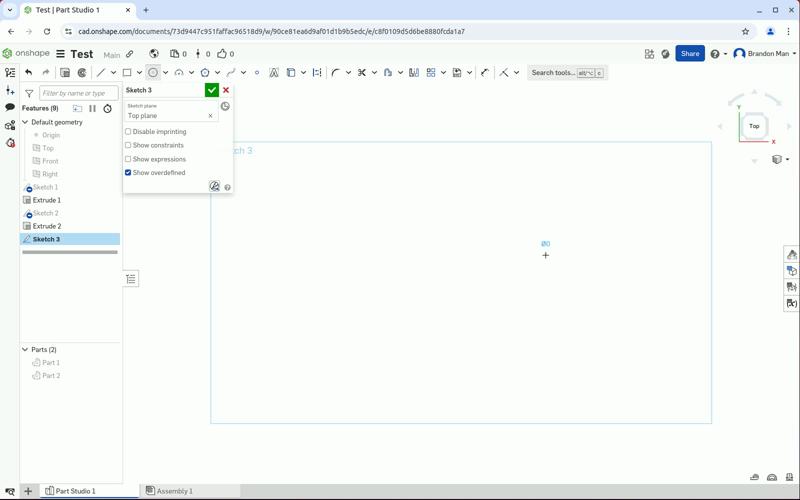
mouse_move(560, 254)
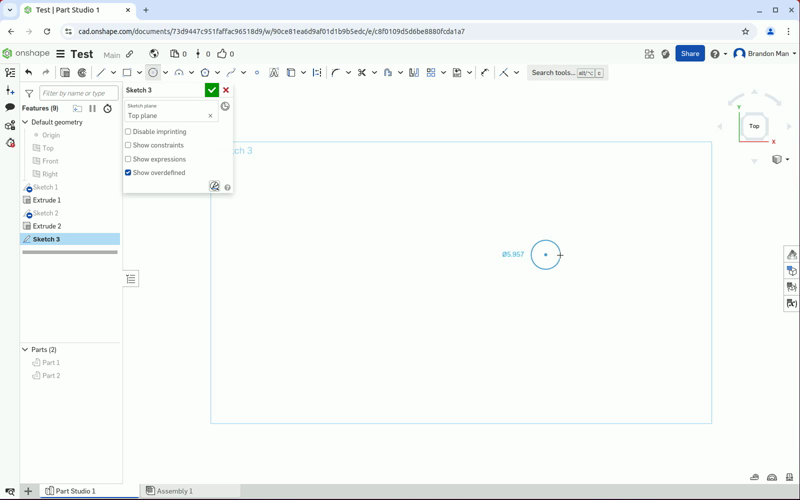
click(560, 254)
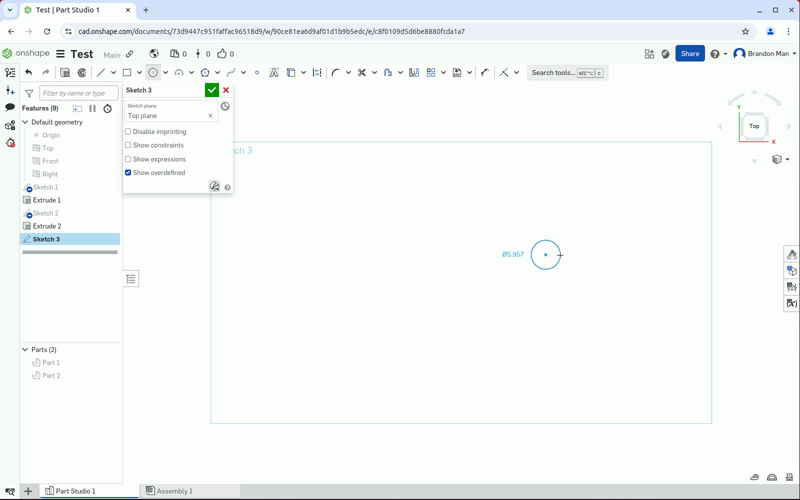
key(esc)
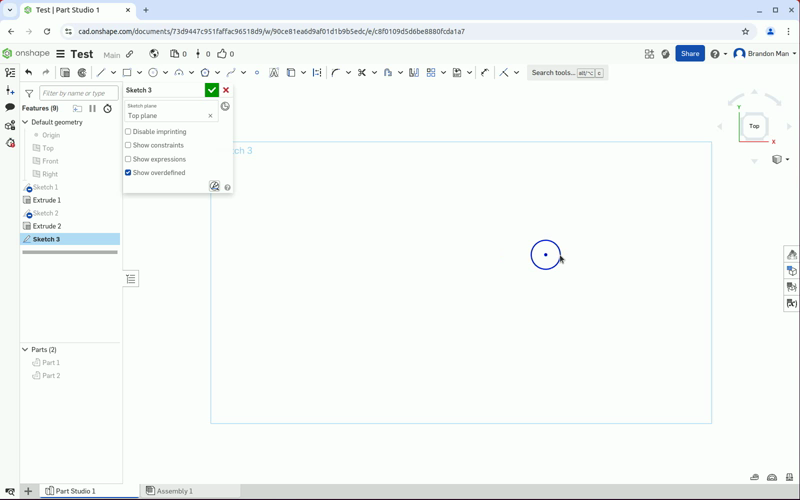
mouse_move(545, 246)
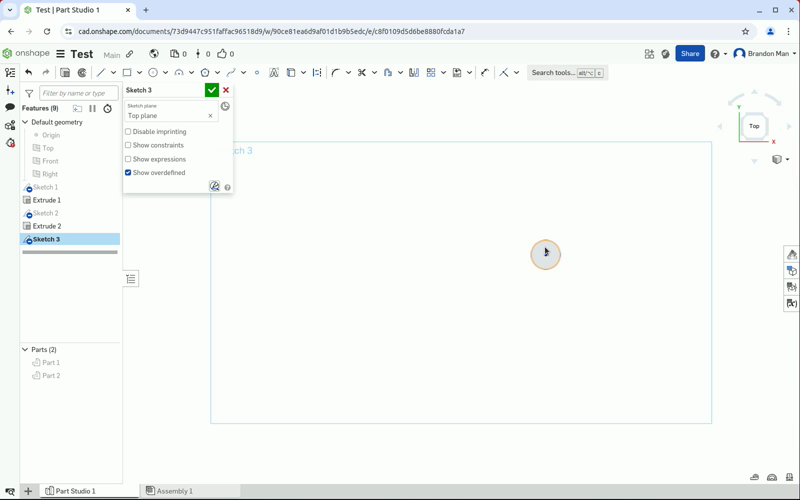
scroll(6)
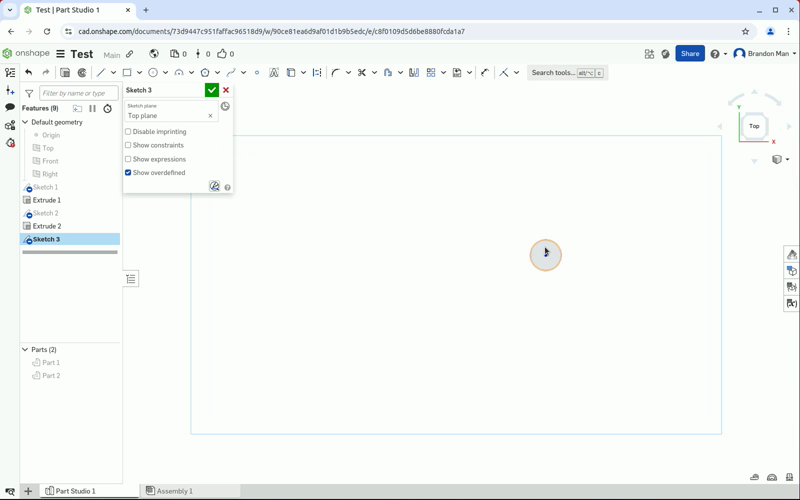
scroll(6)
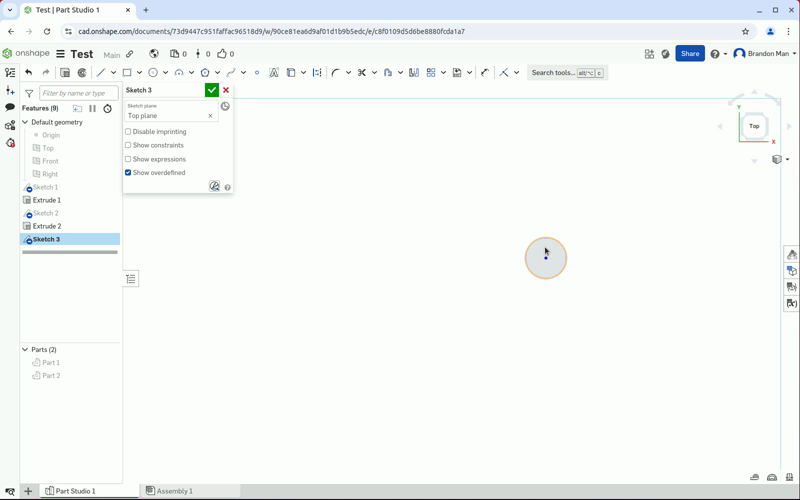
scroll(6)
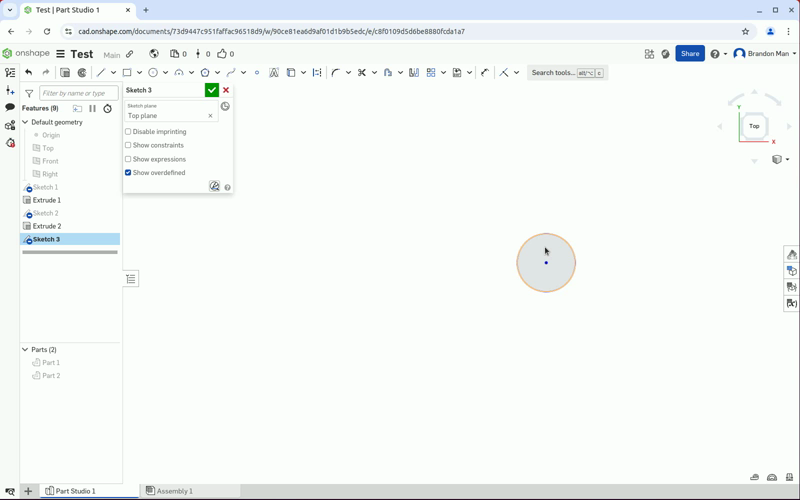
scroll(6)
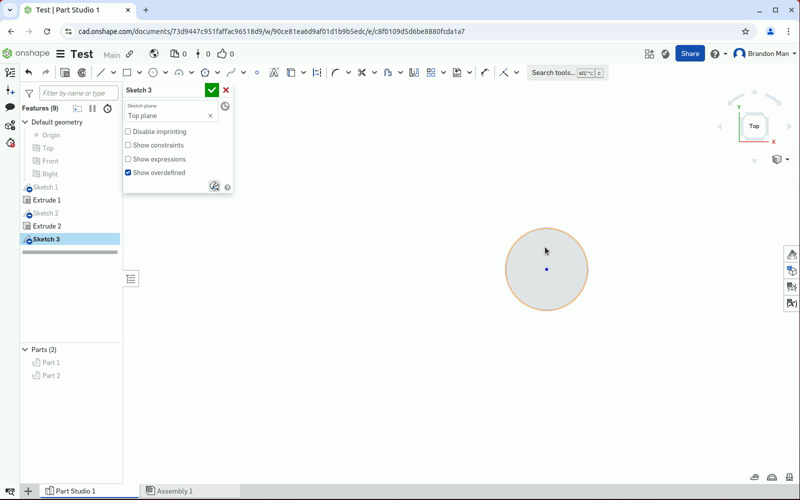
scroll(6)
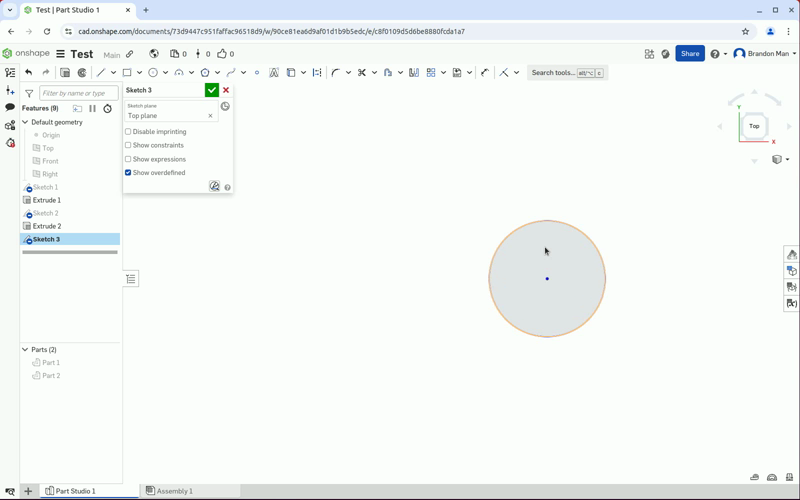
scroll(6)
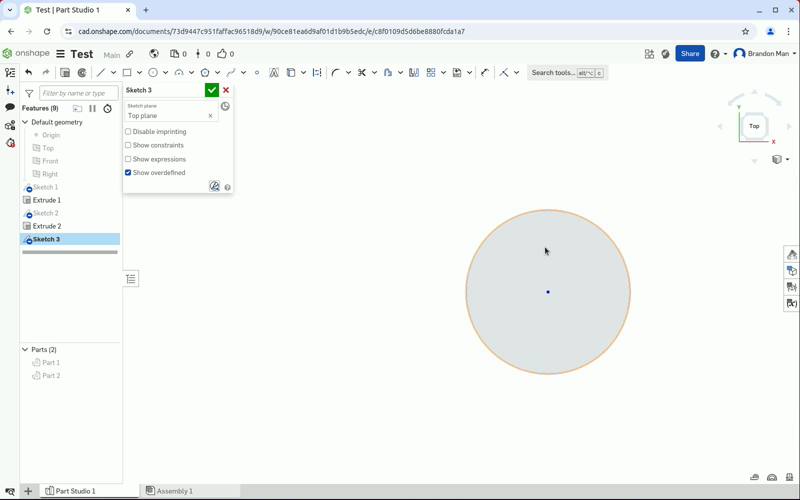
scroll(6)
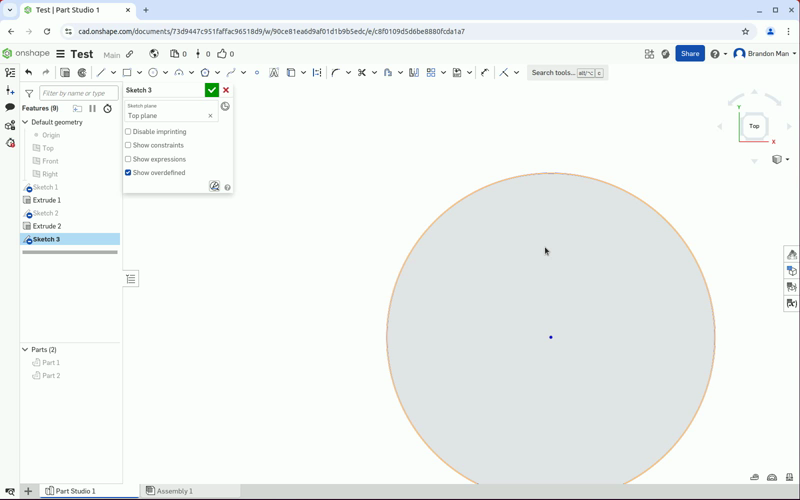
click(545, 246)
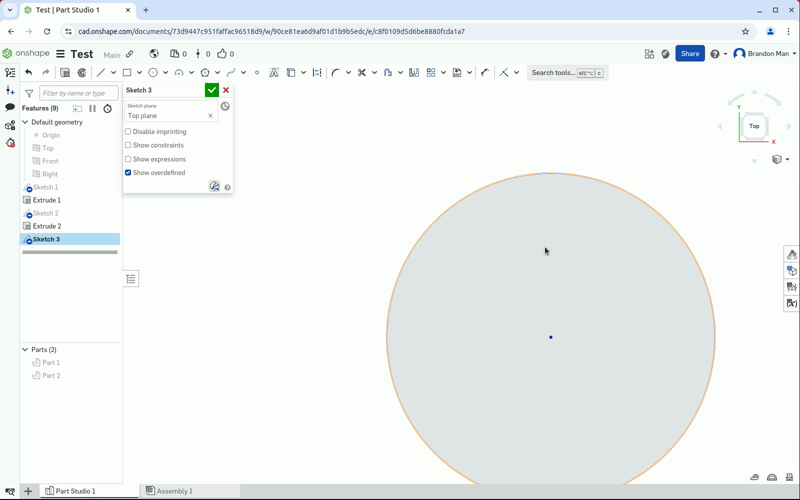
scroll(-6)
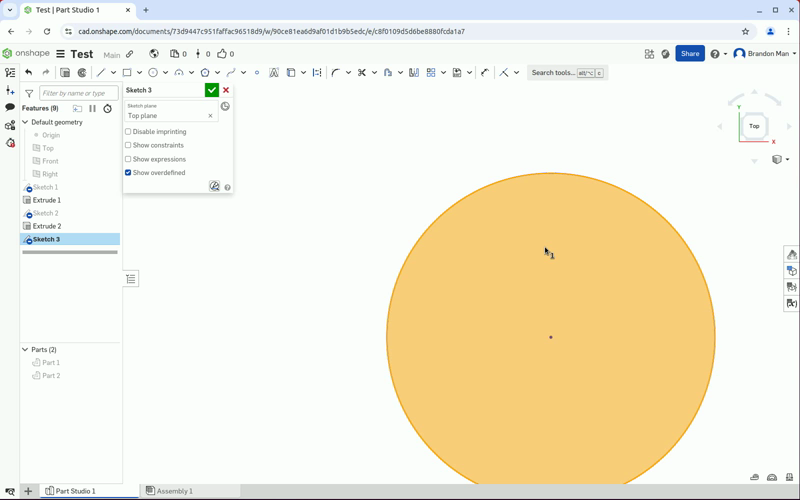
scroll(-6)
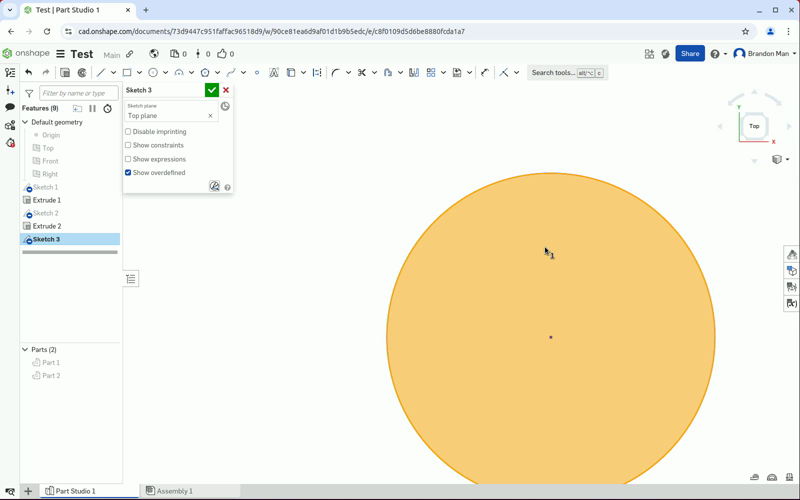
scroll(-6)
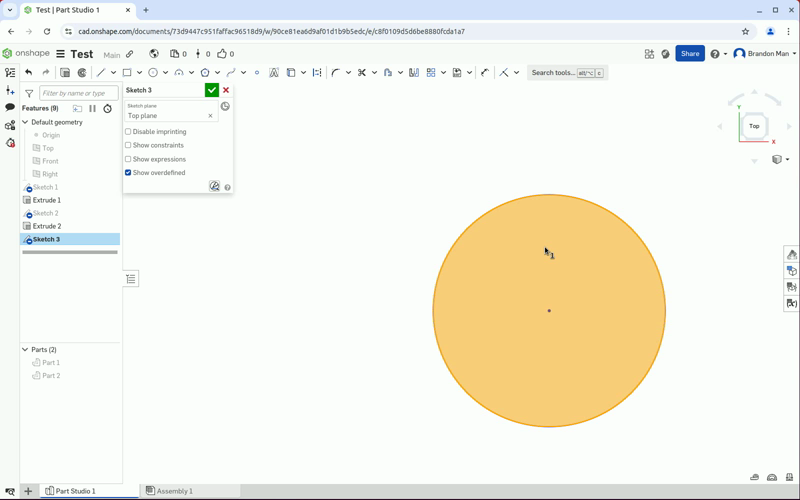
scroll(-6)
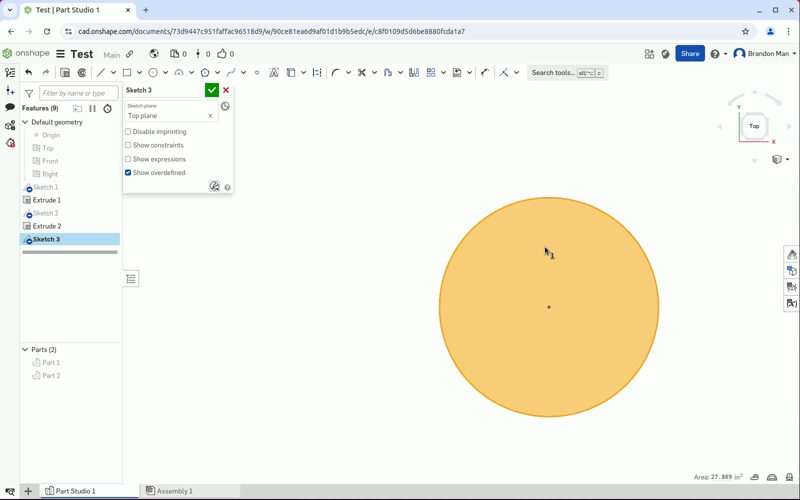
scroll(-6)
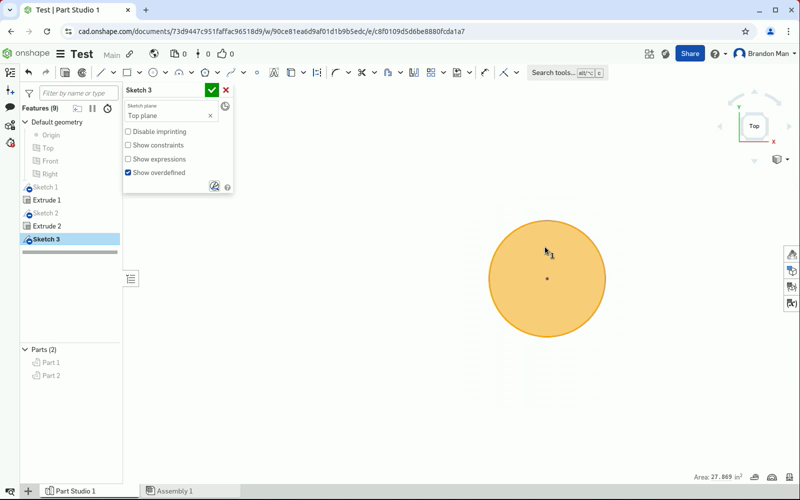
scroll(-6)
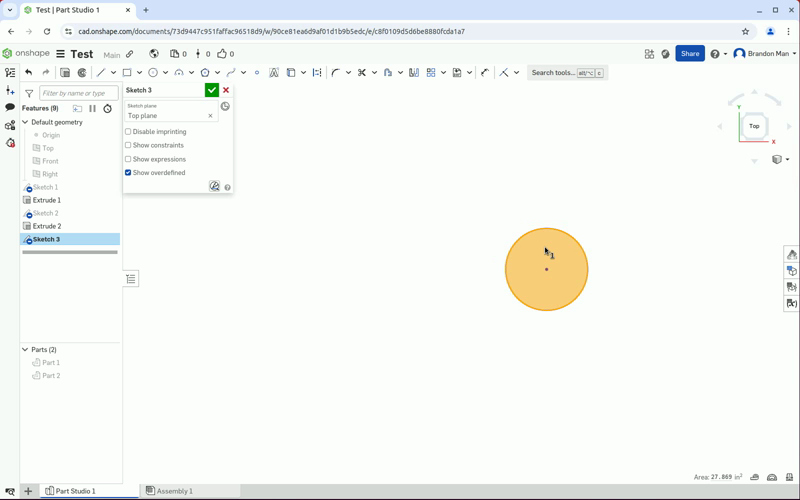
scroll(-6)
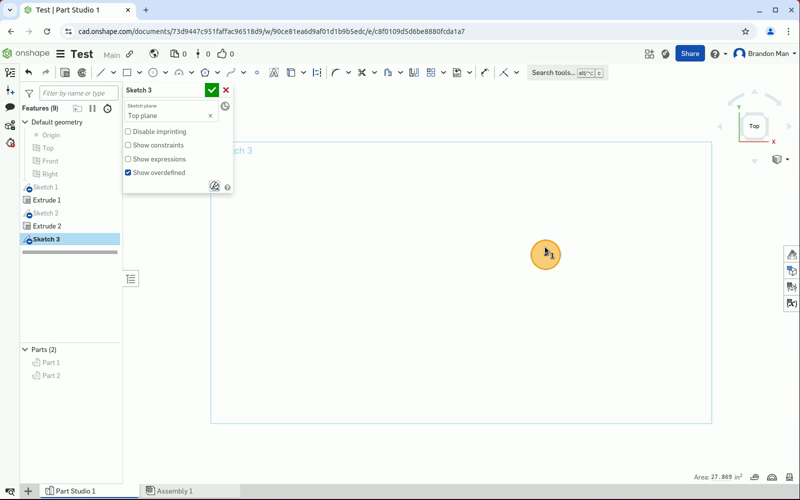
mouse_move(73, 352)
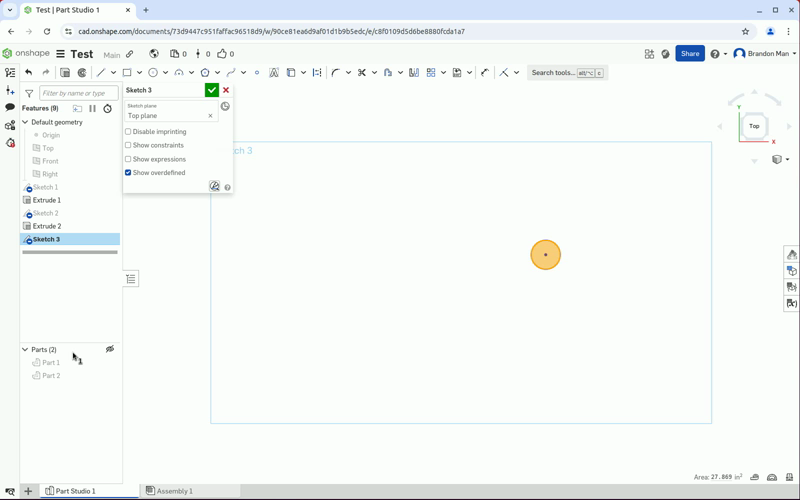
key(shift+y)
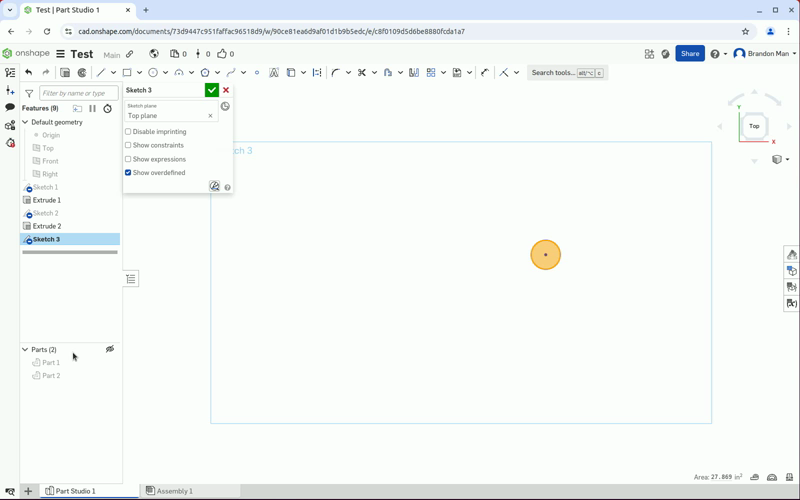
key(shift+e)
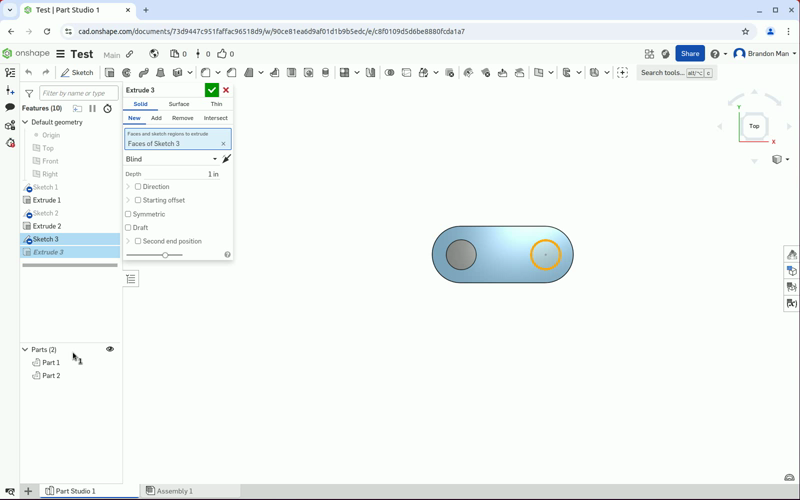
mouse_move(143, 106)
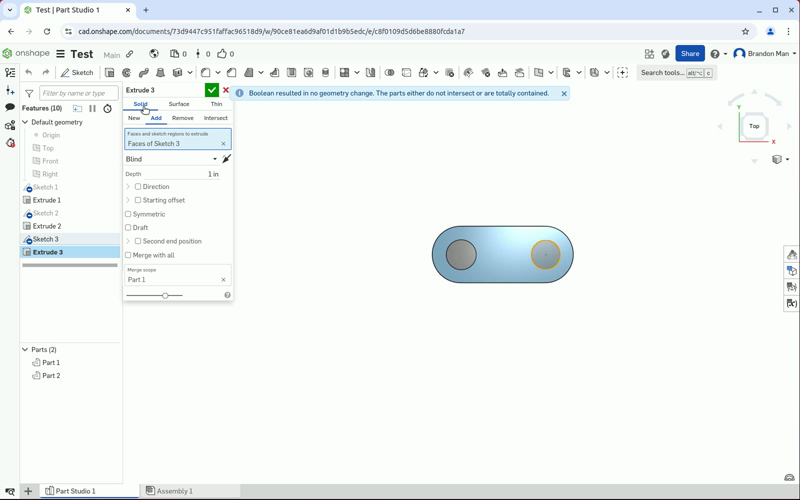
click(143, 106)
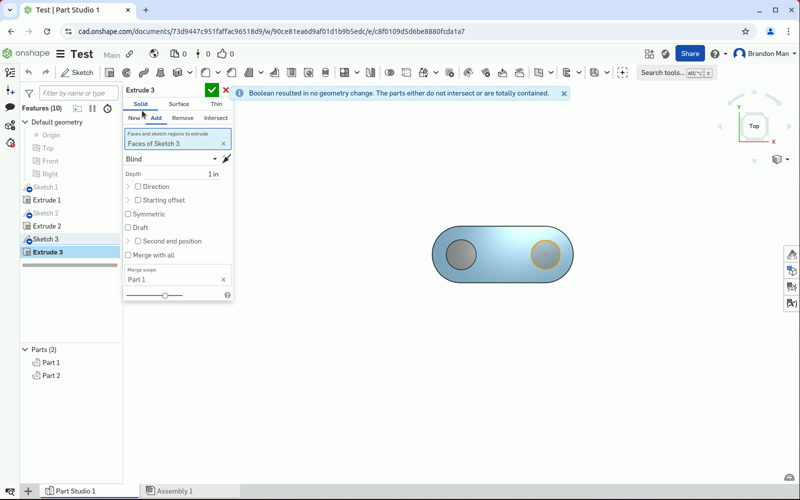
mouse_move(137, 120)
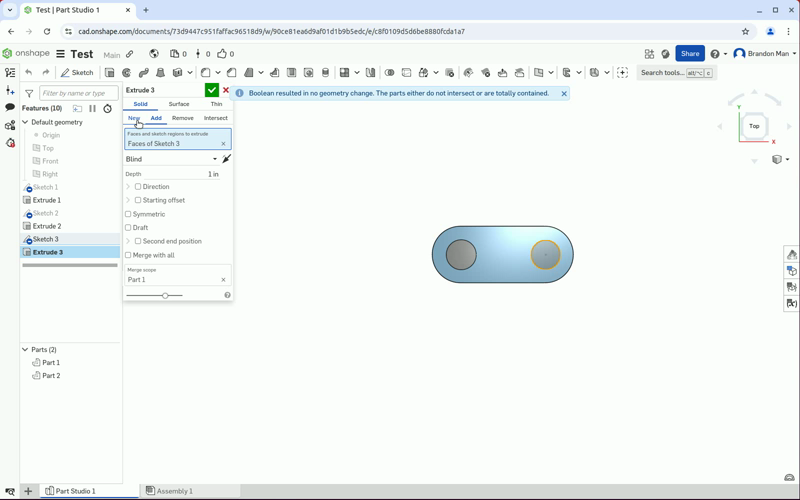
click(137, 120)
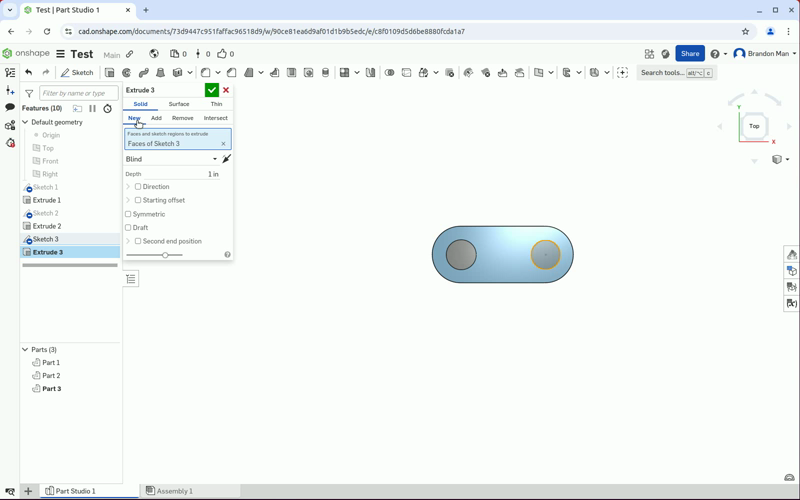
key(tab, 4)
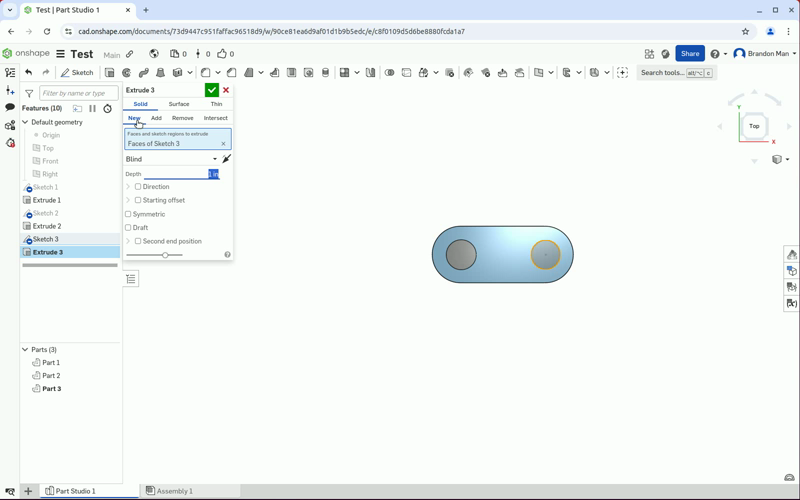
text(-5.777)
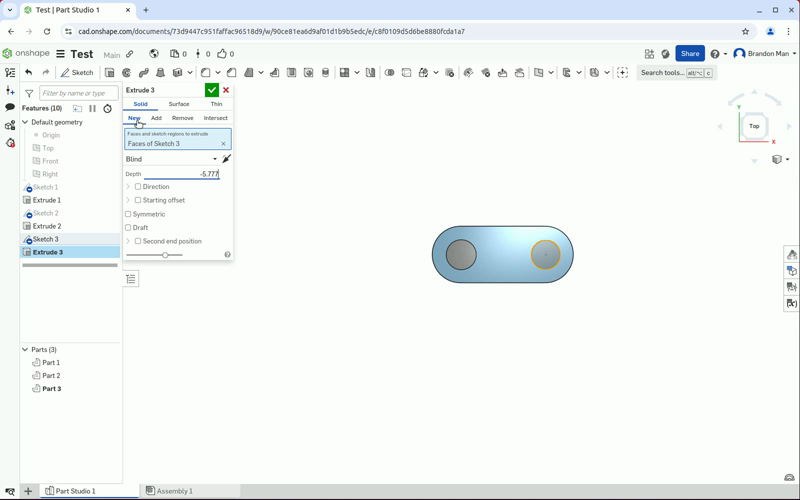
key(enter)
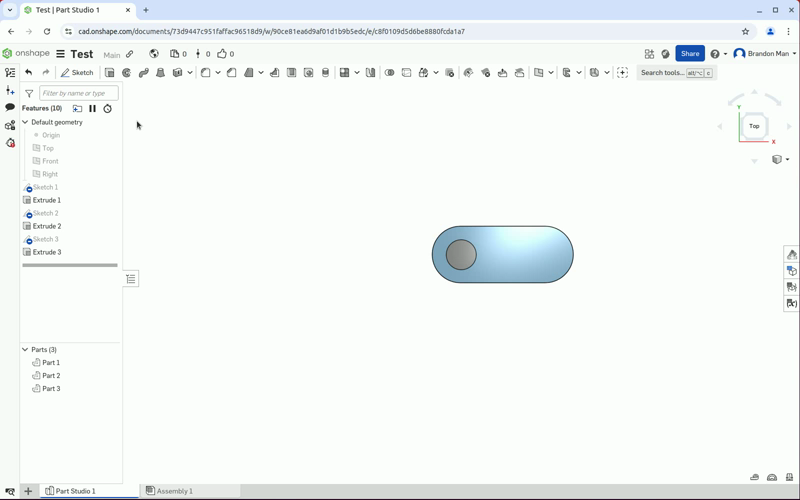
key(shift+h)
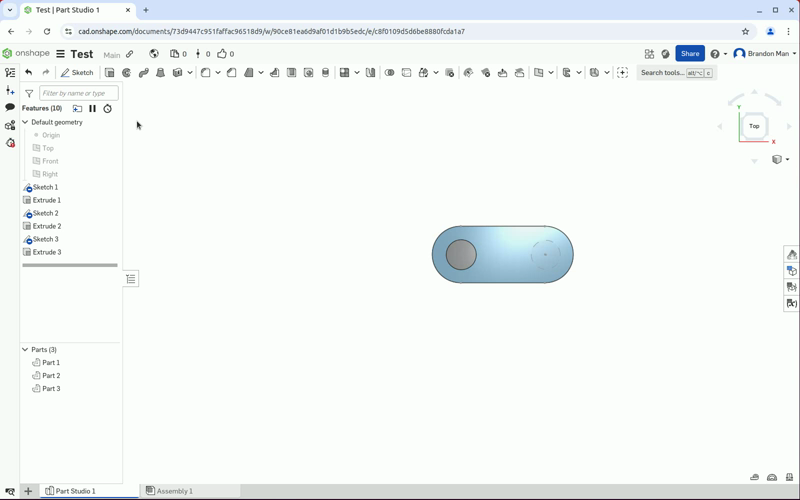
key(shift+h)
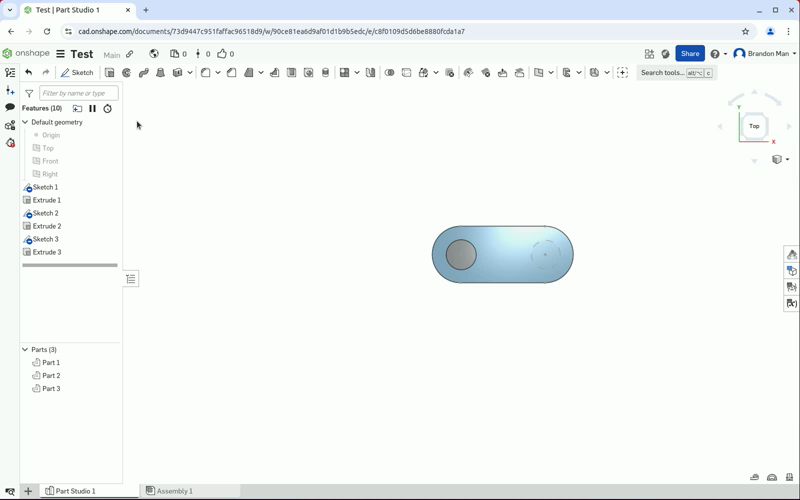
key(shift+7)
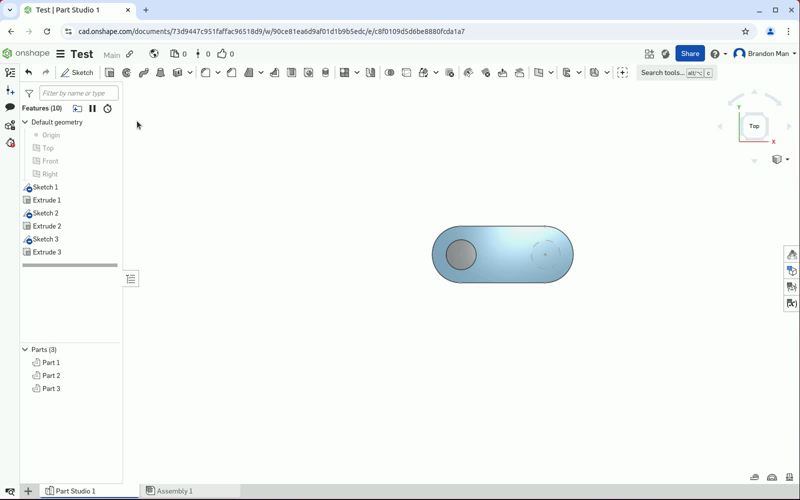
key(up, 3)
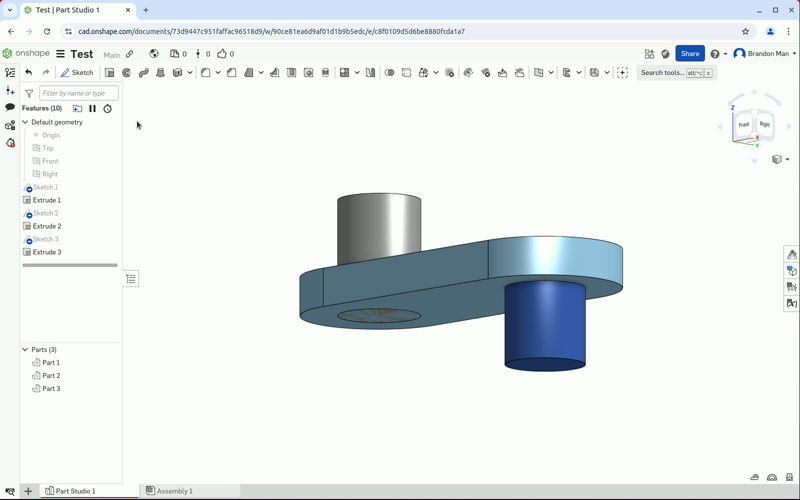
key(left, 3)
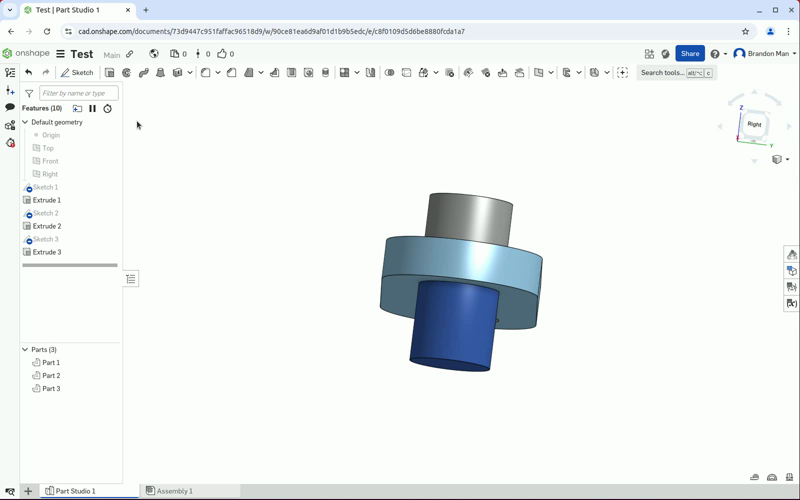
key(right, 3)
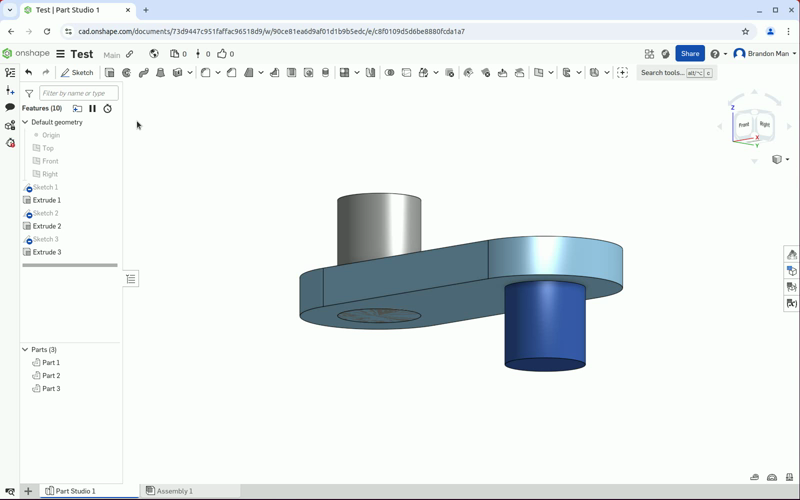
key(down, 3)
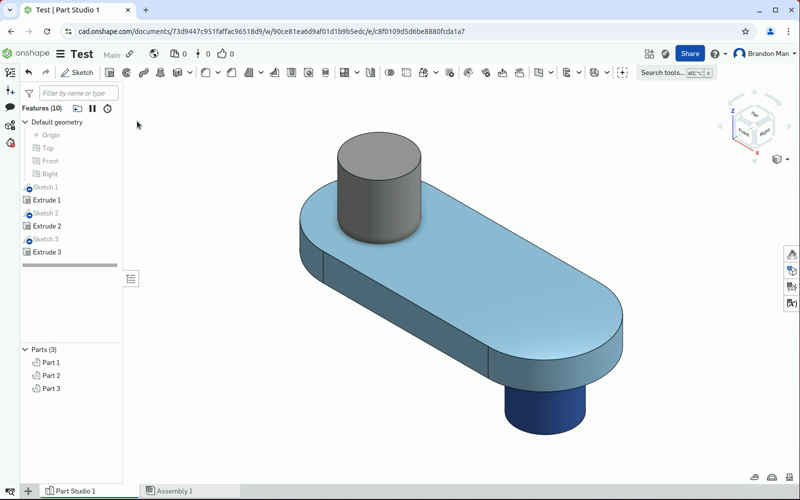
mouse_move(73, 189)
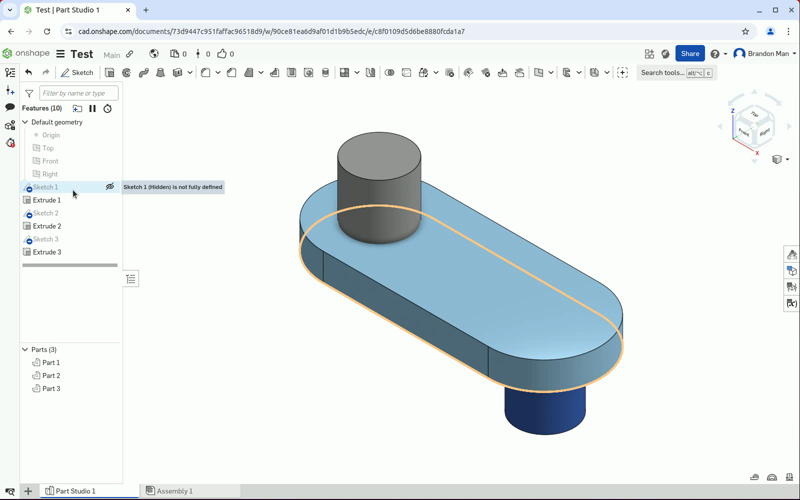
click(73, 189)